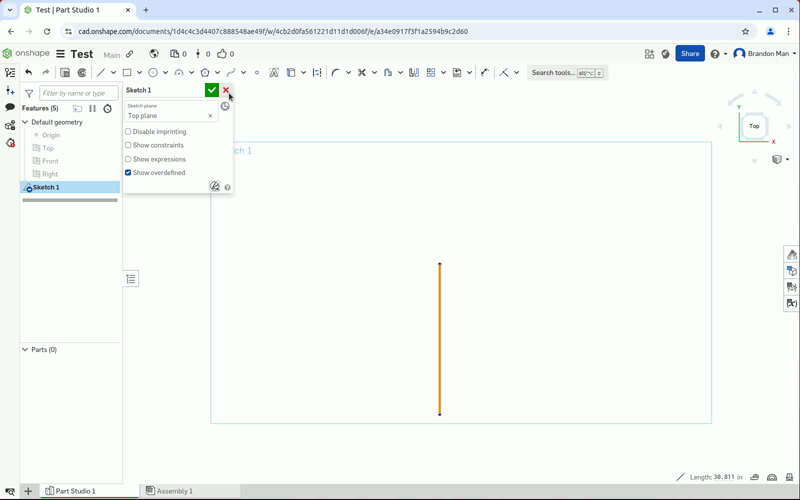
key(shift+h)
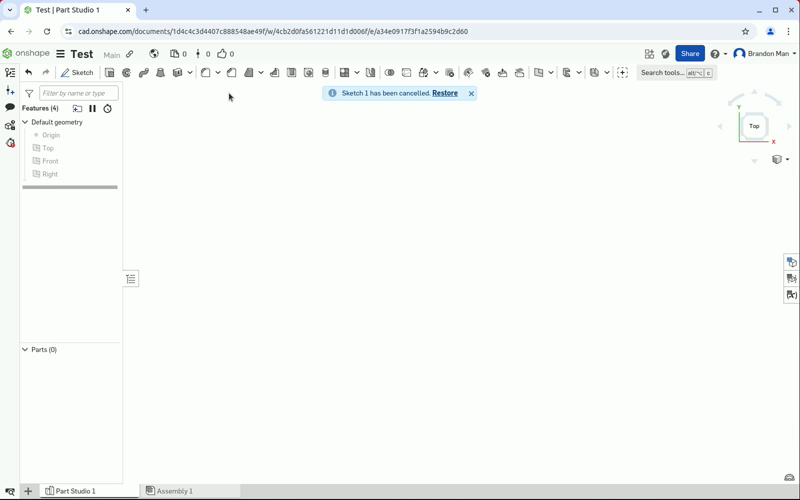
mouse_move(73, 352)
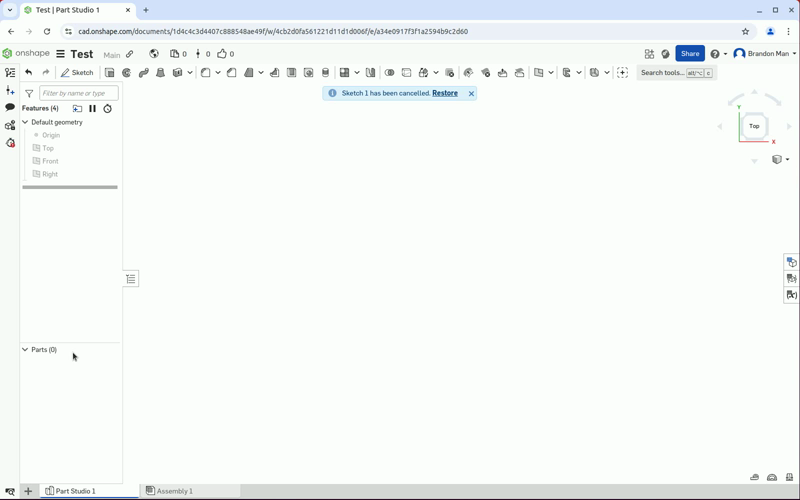
key(y)
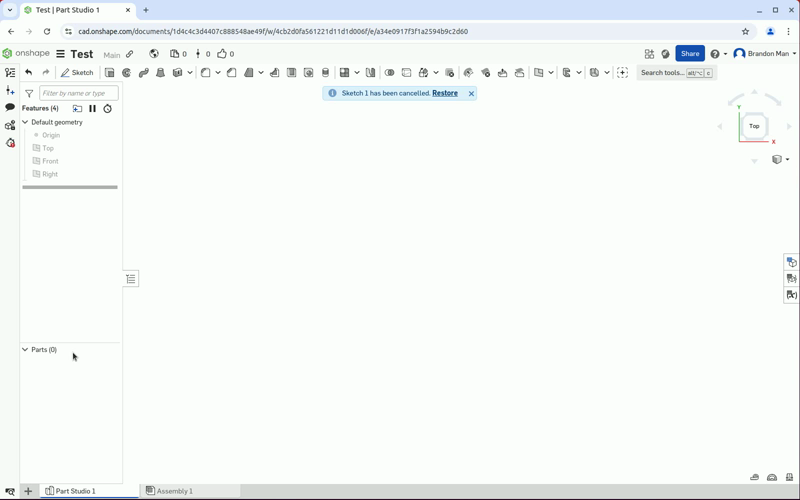
key(shift+p)
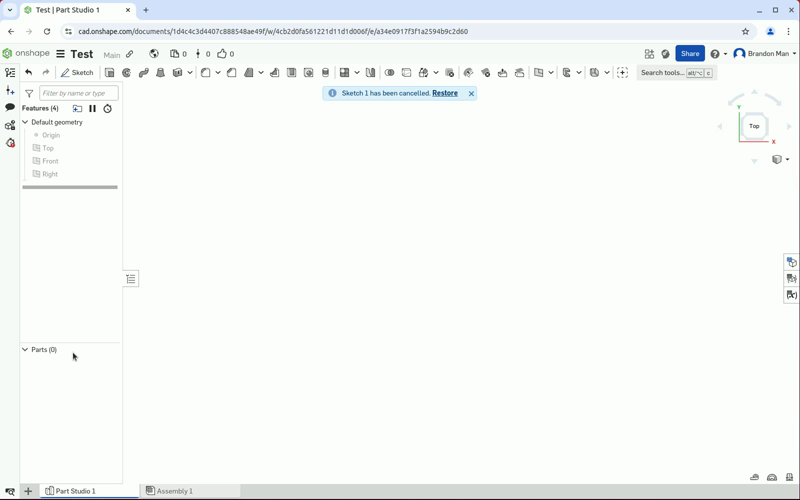
key(space)
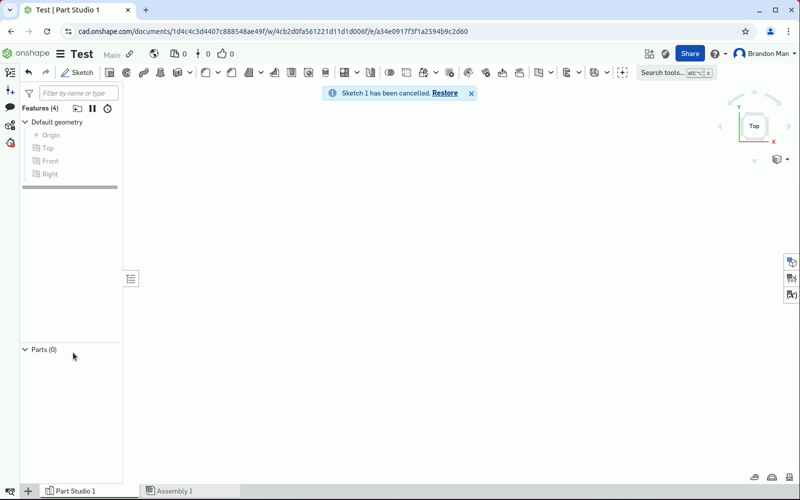
key_down(shift)
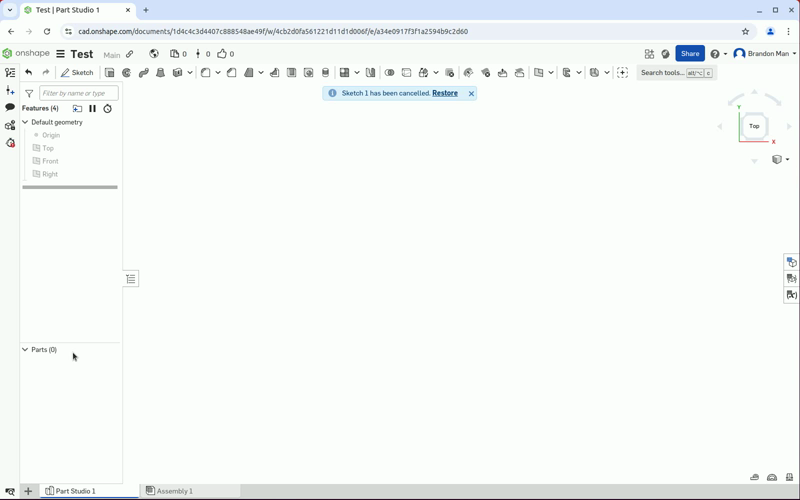
key(up)
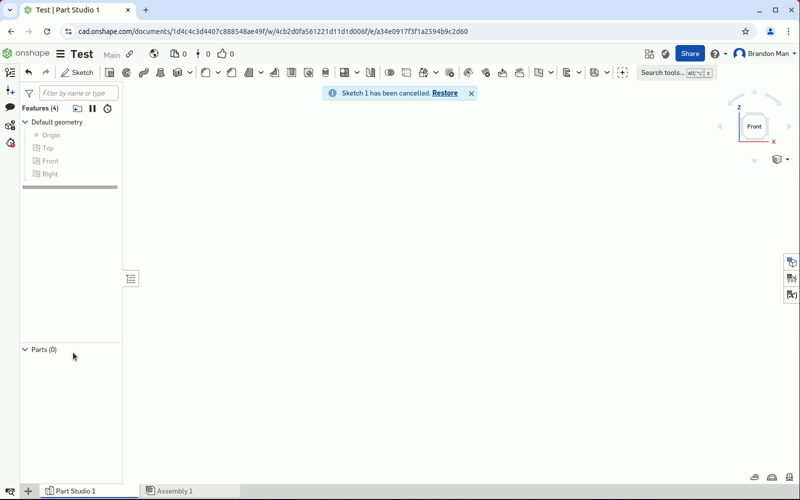
key_up(shift)
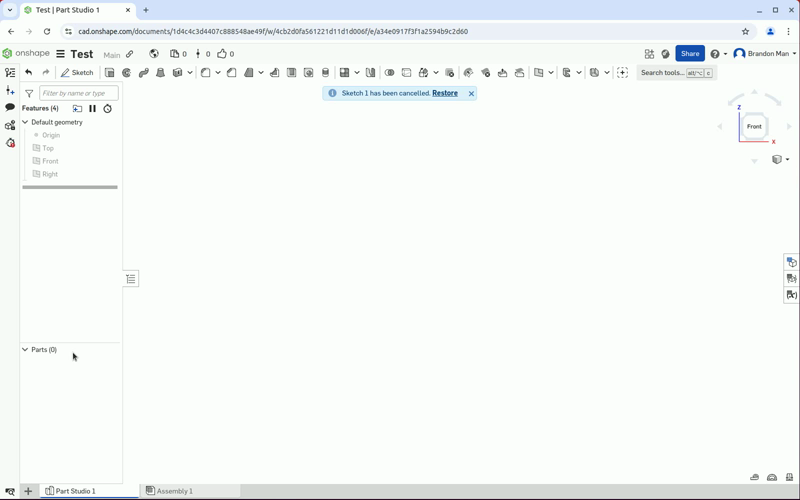
mouse_move(73, 352)
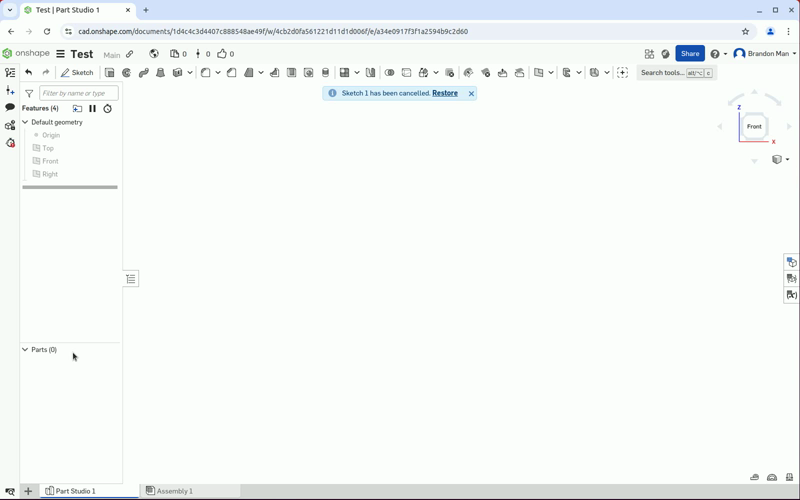
key(shift+y)
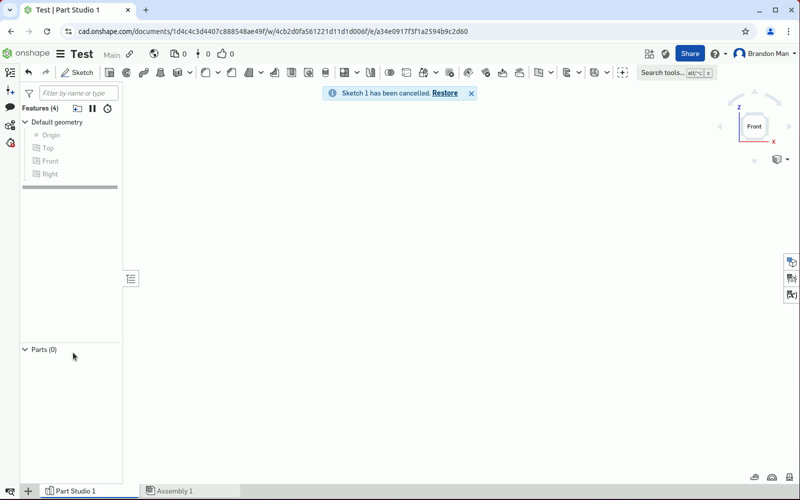
key(shift+s)
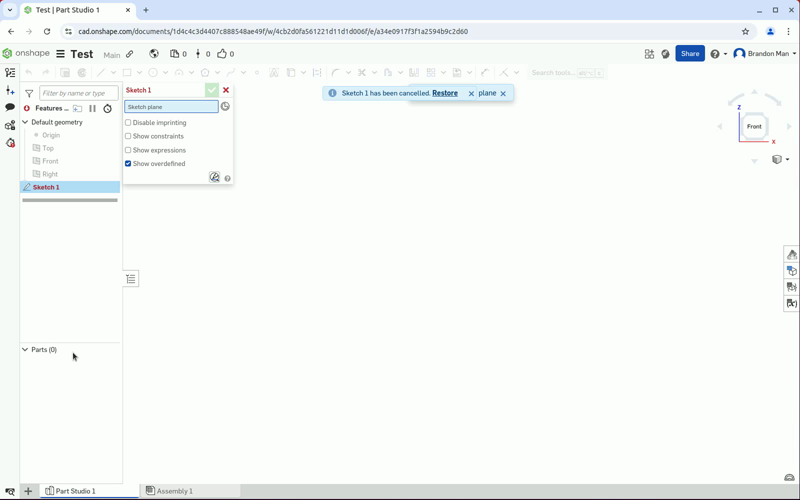
mouse_move(73, 163)
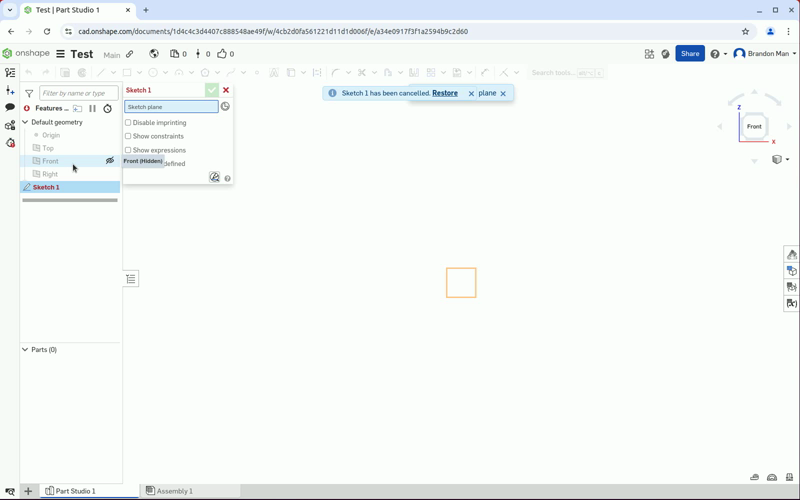
click(73, 163)
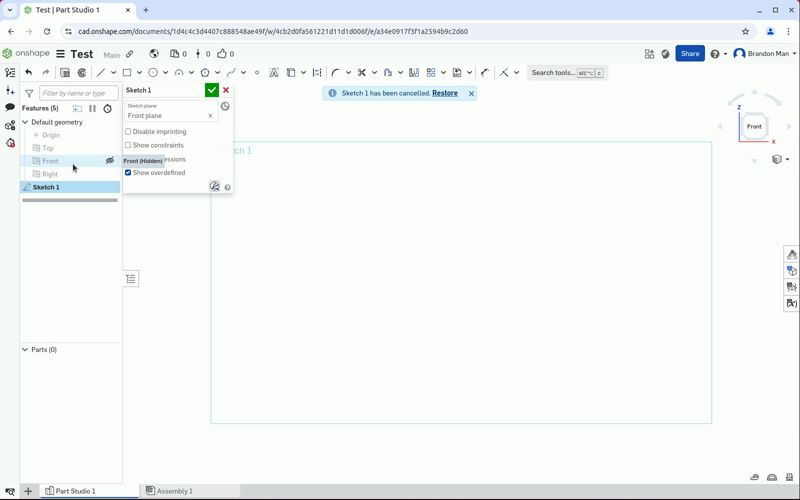
mouse_move(73, 352)
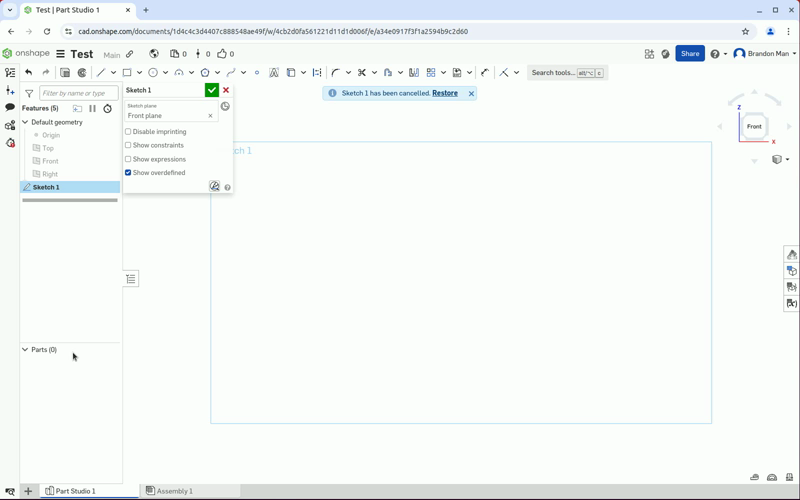
key(y)
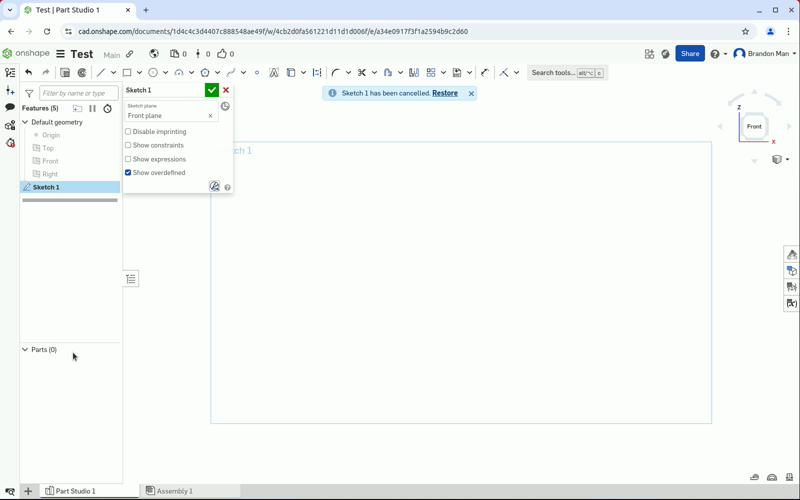
key(l)
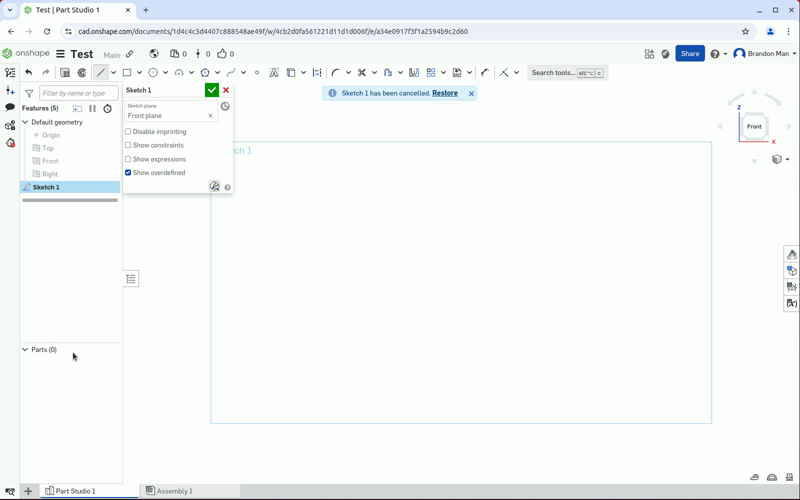
key_down(shift)
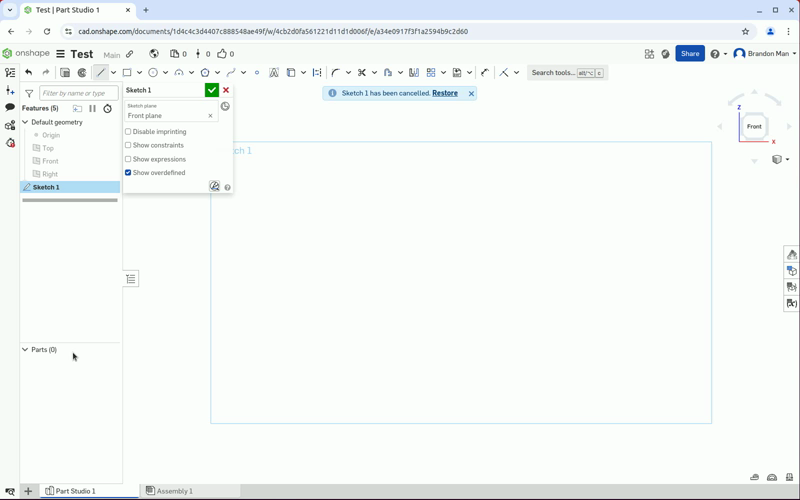
mouse_move(364, 280)
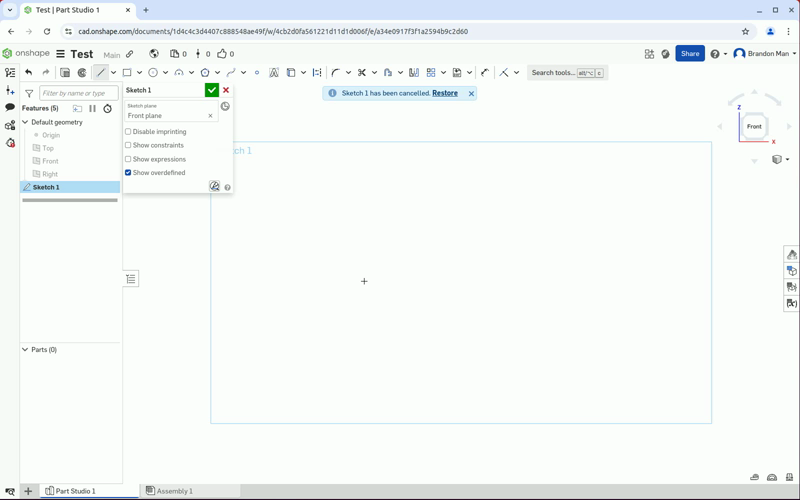
click(364, 280)
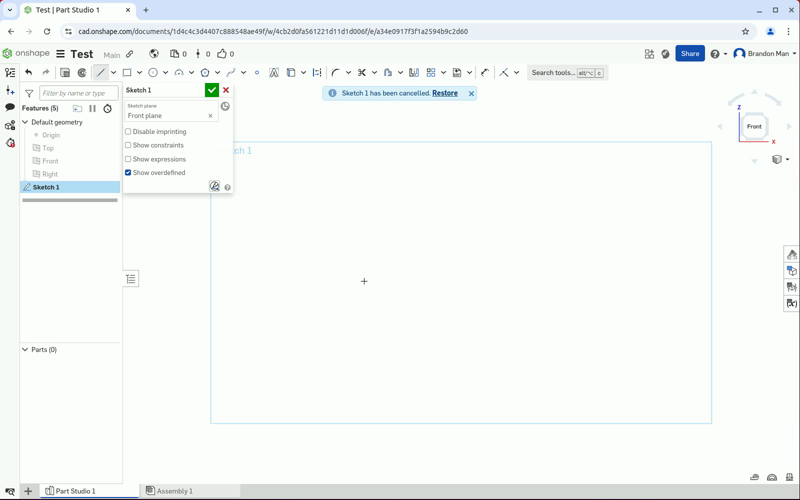
key_up(shift)
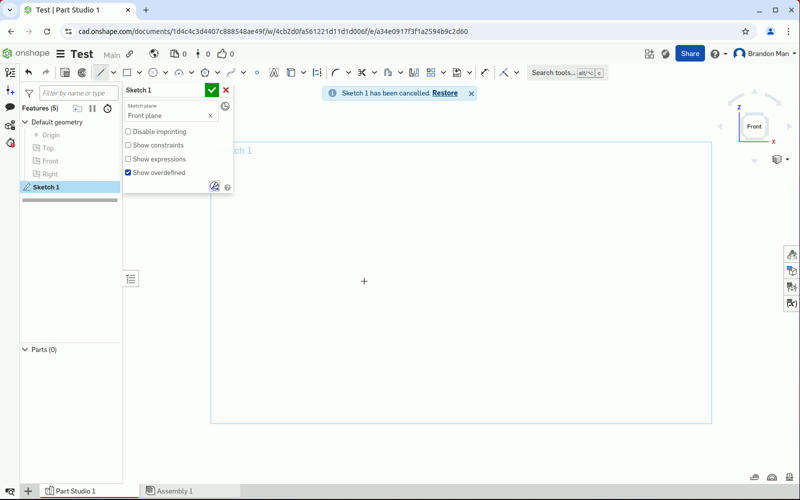
key_down(shift)
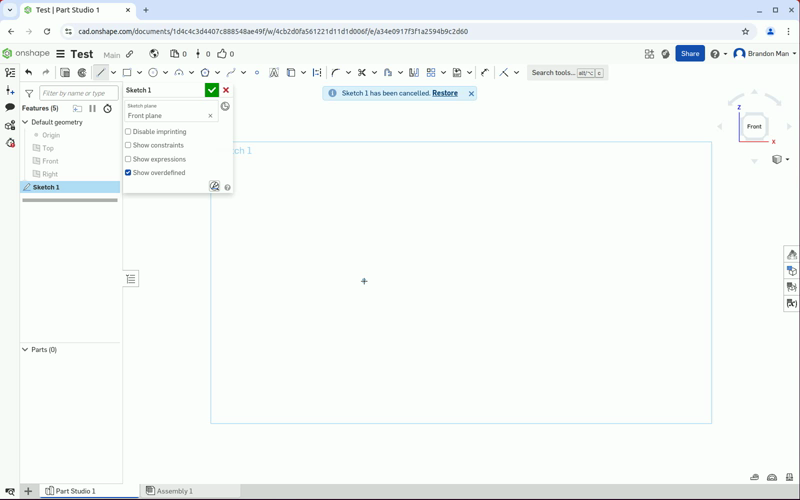
mouse_move(460, 280)
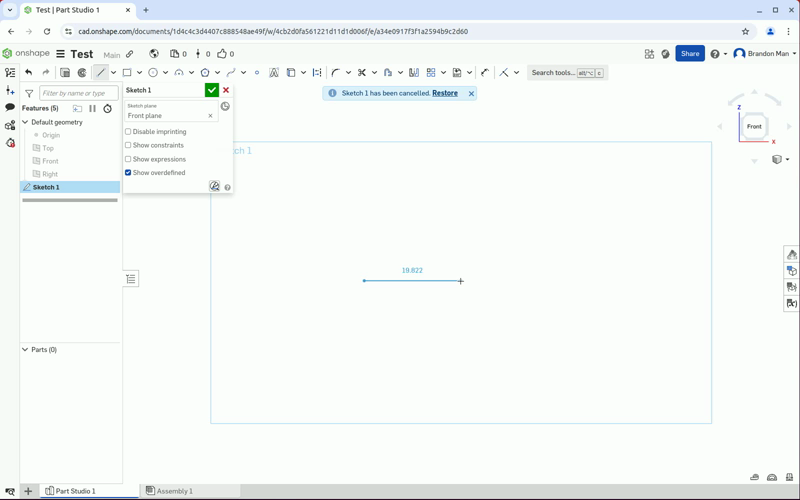
click(460, 280)
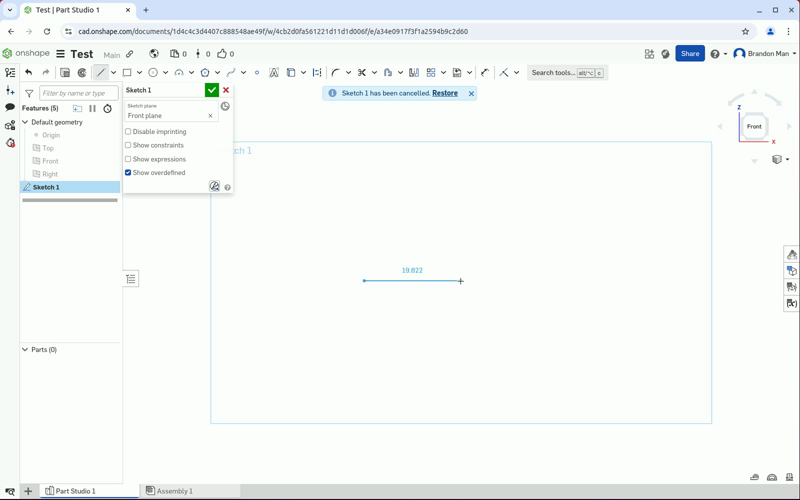
key_up(shift)
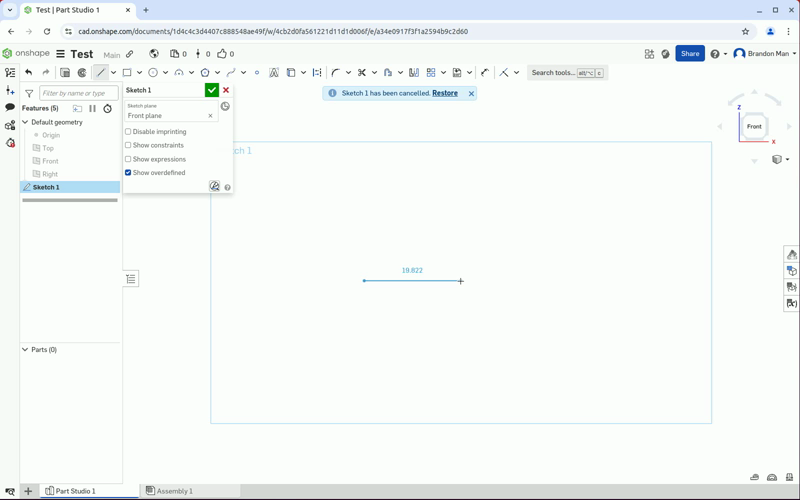
key_down(shift)
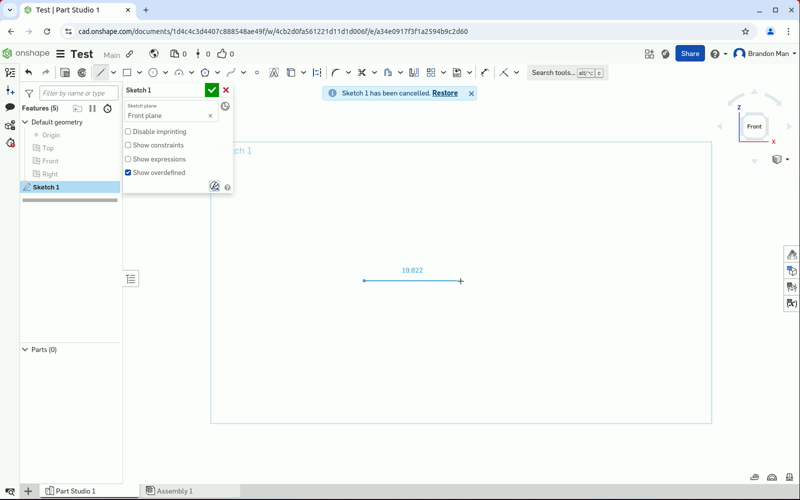
mouse_move(460, 184)
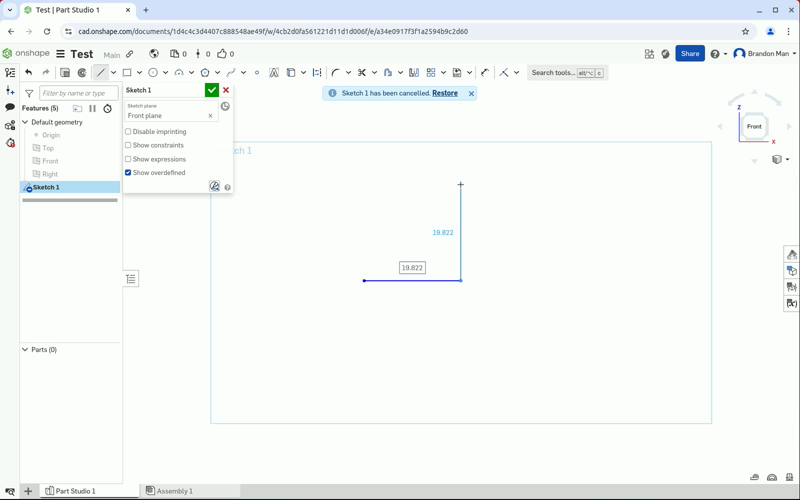
click(460, 184)
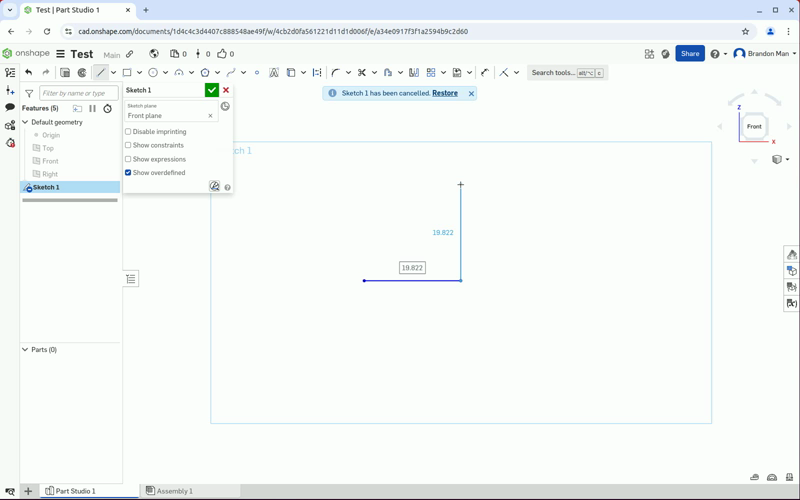
key_up(shift)
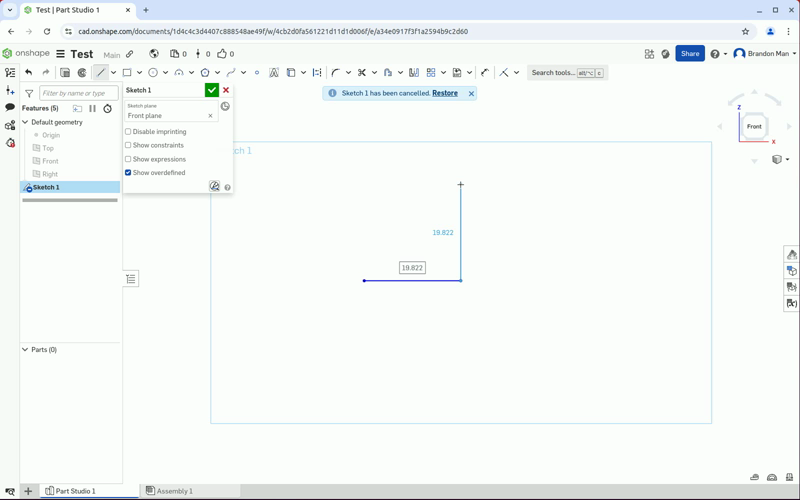
key_down(shift)
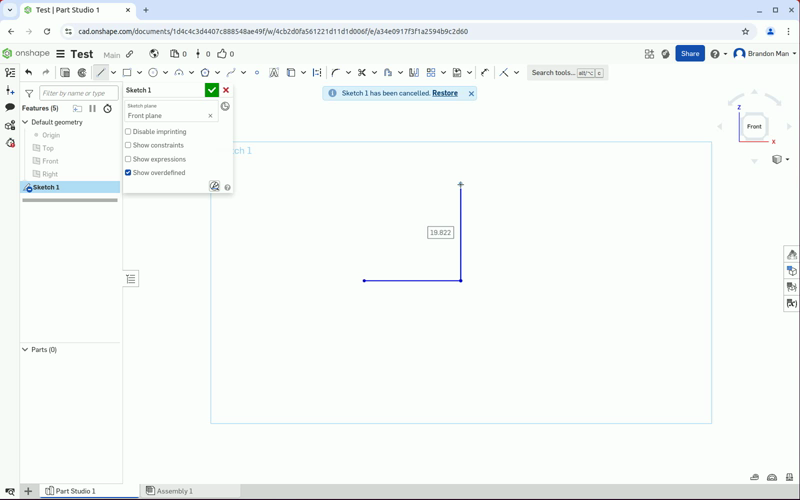
mouse_move(364, 184)
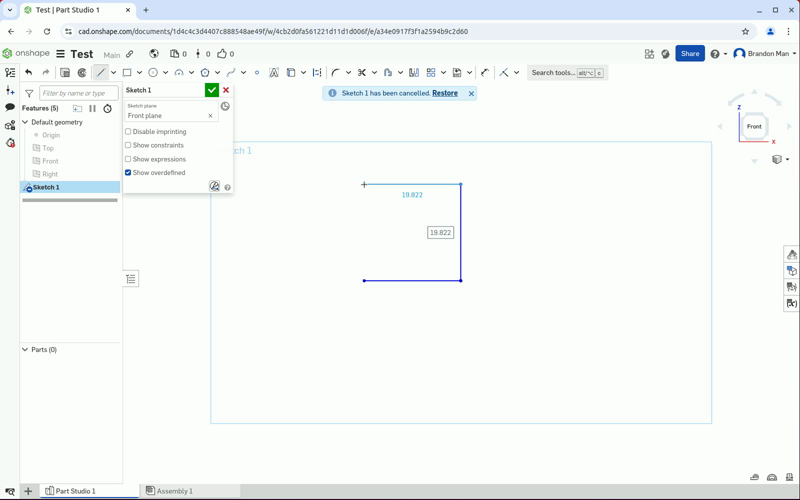
click(364, 184)
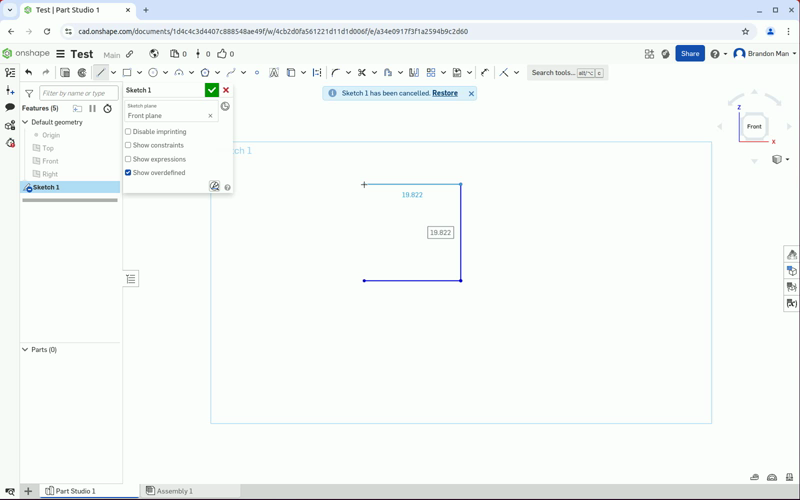
key_up(shift)
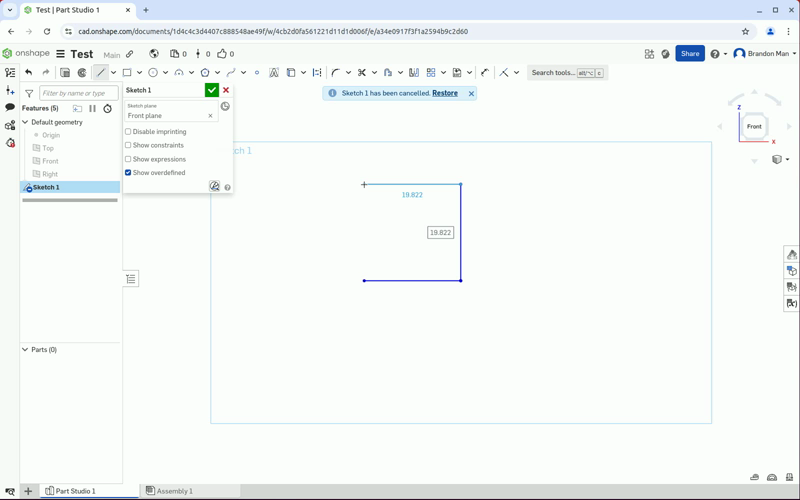
key_down(shift)
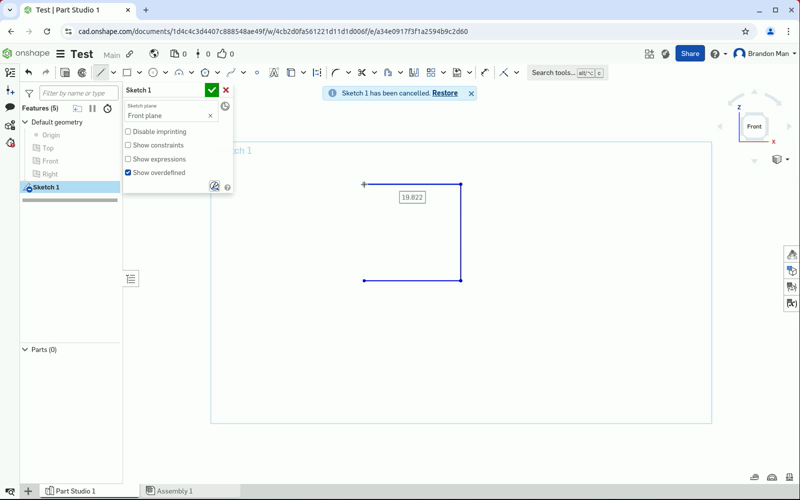
mouse_move(364, 280)
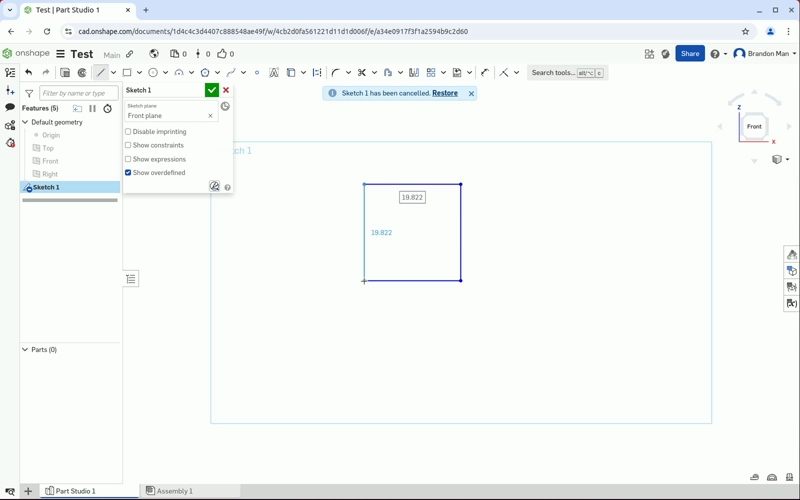
key_up(shift)
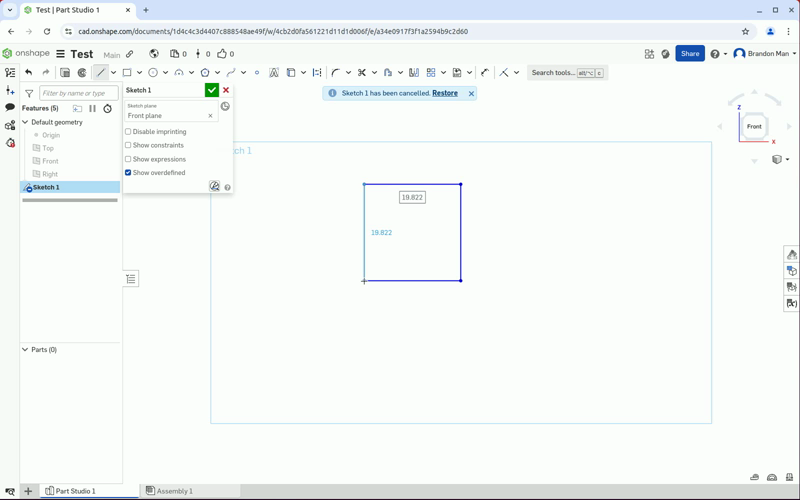
click(364, 280)
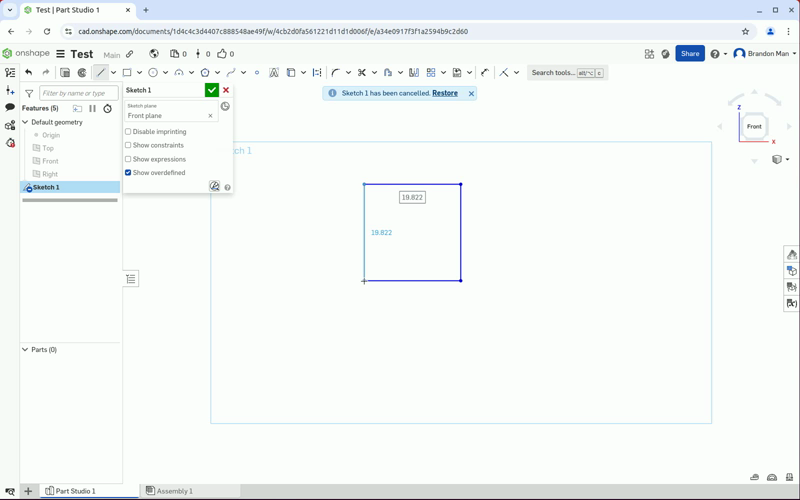
key(esc)
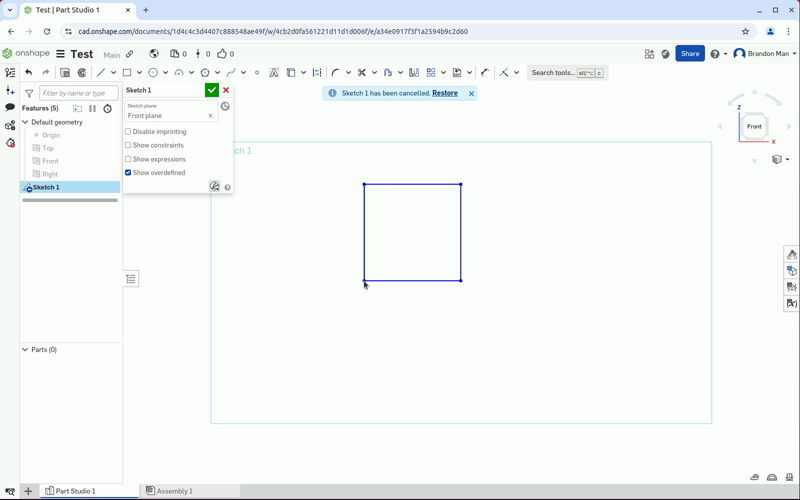
mouse_move(385, 258)
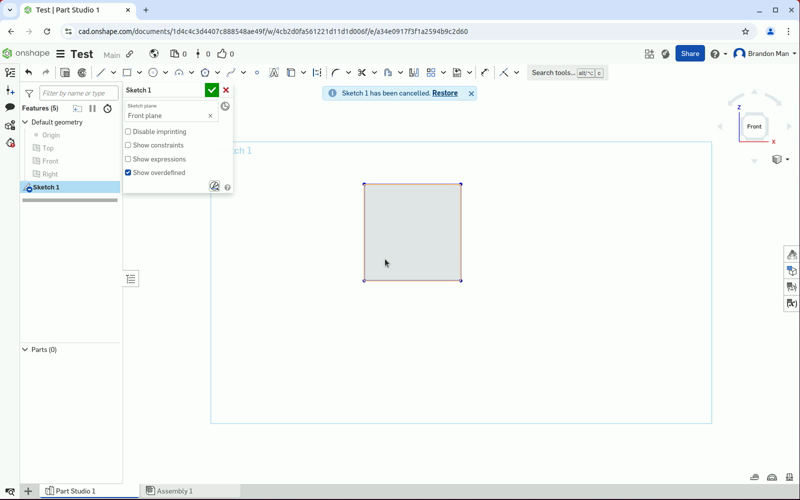
click(385, 258)
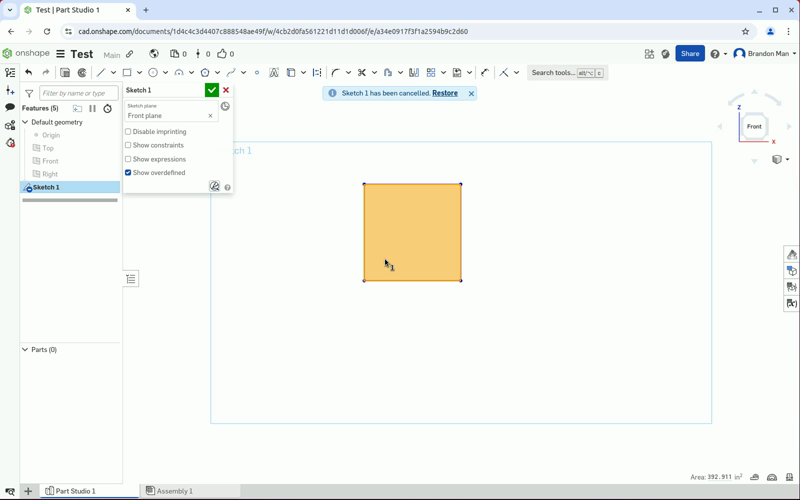
mouse_move(73, 352)
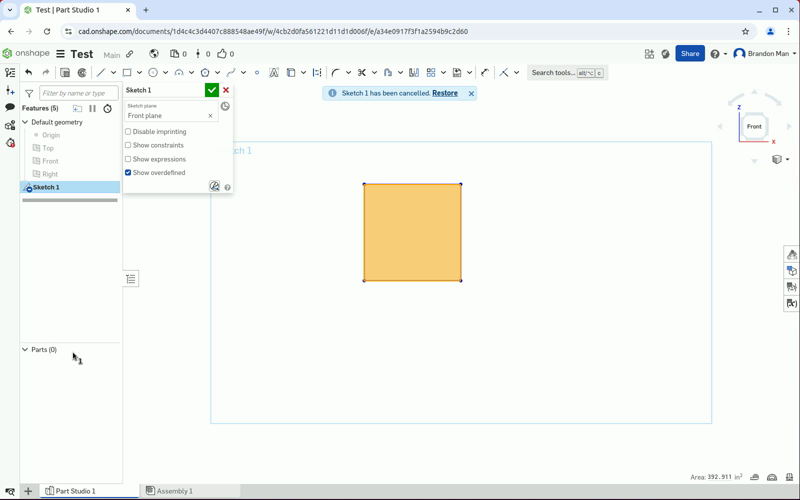
key(shift+y)
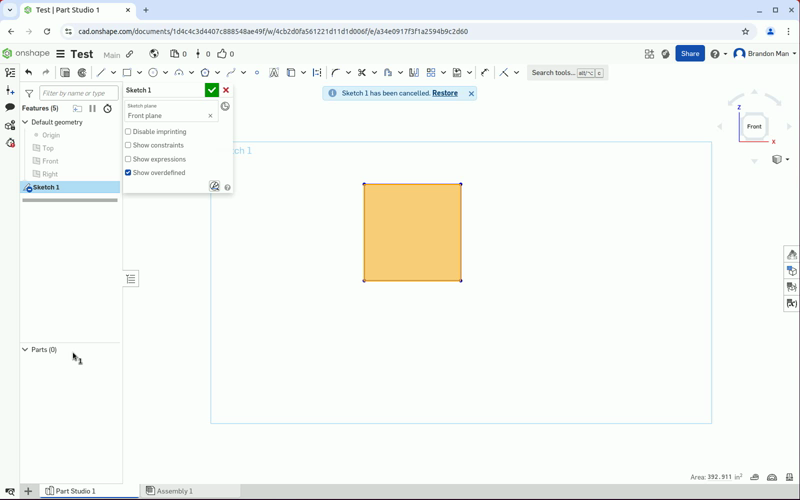
key(shift+e)
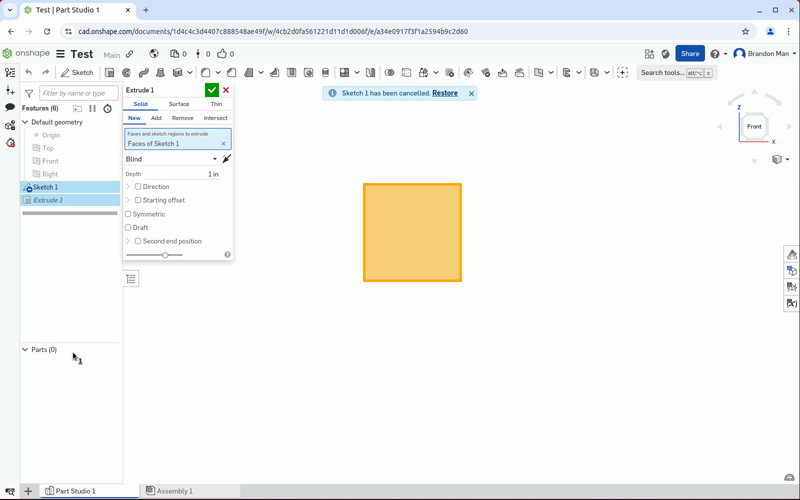
mouse_move(143, 106)
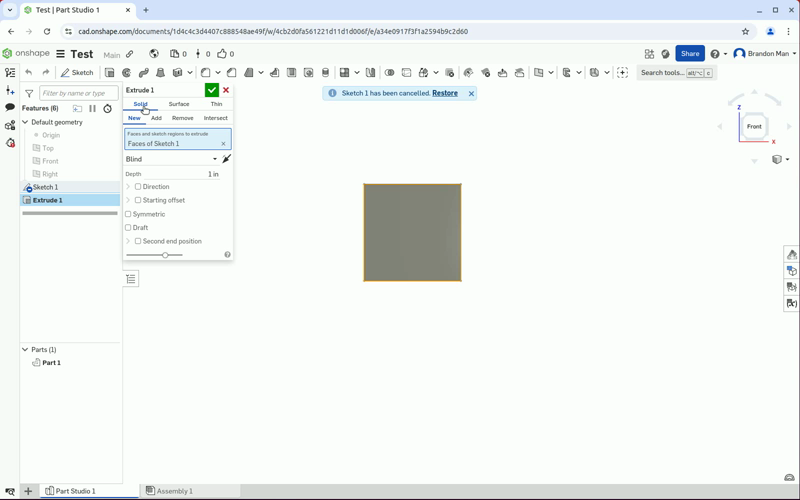
click(143, 106)
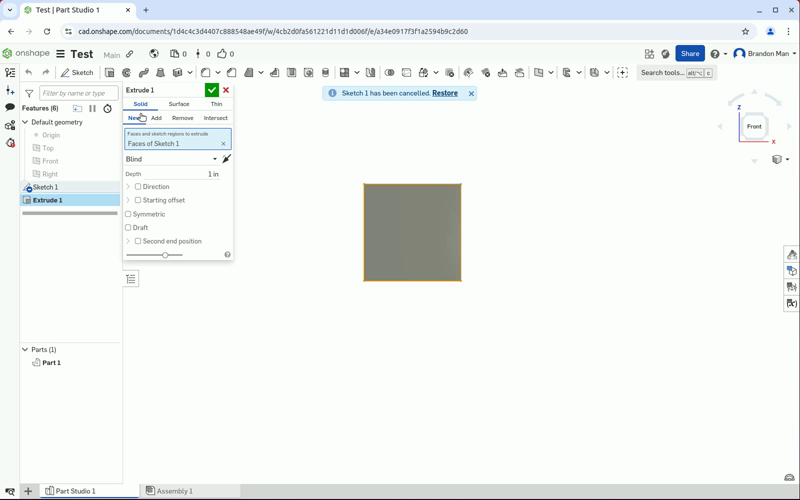
mouse_move(137, 120)
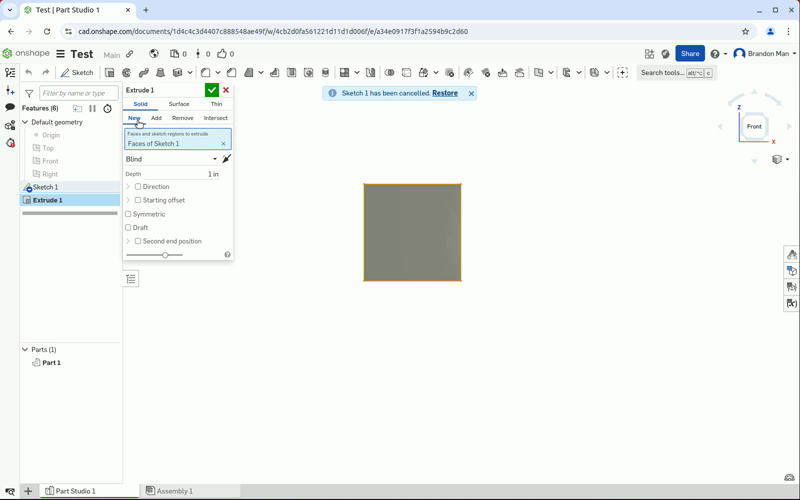
click(137, 120)
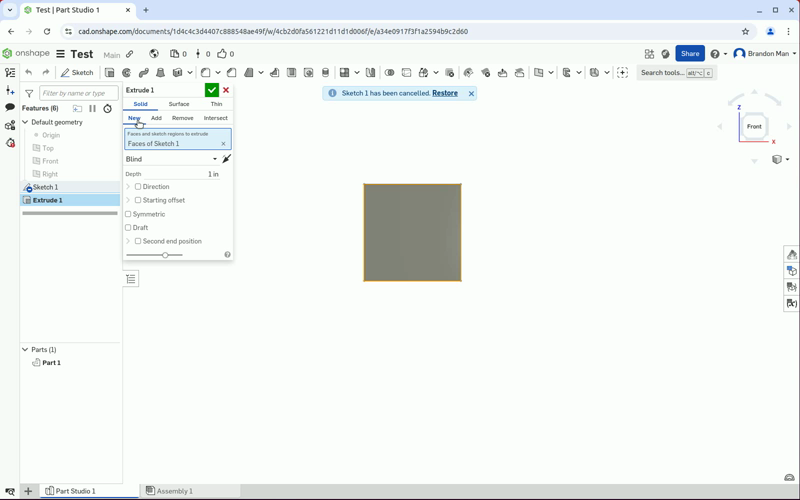
key(tab, 4)
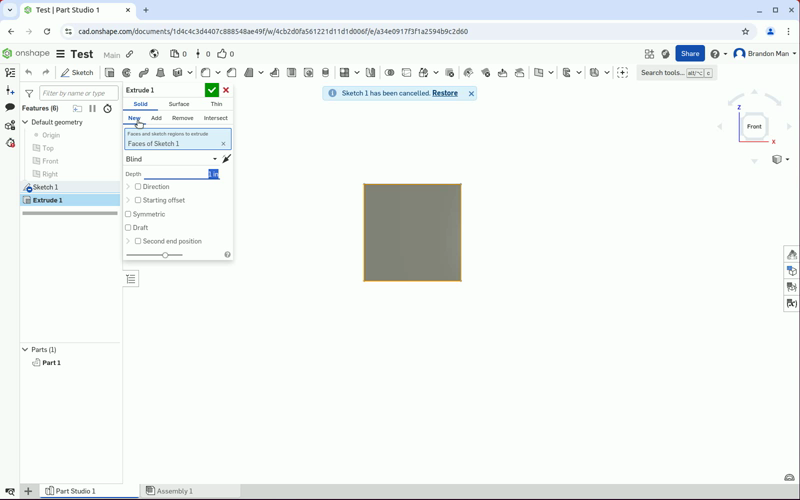
text(19.738)
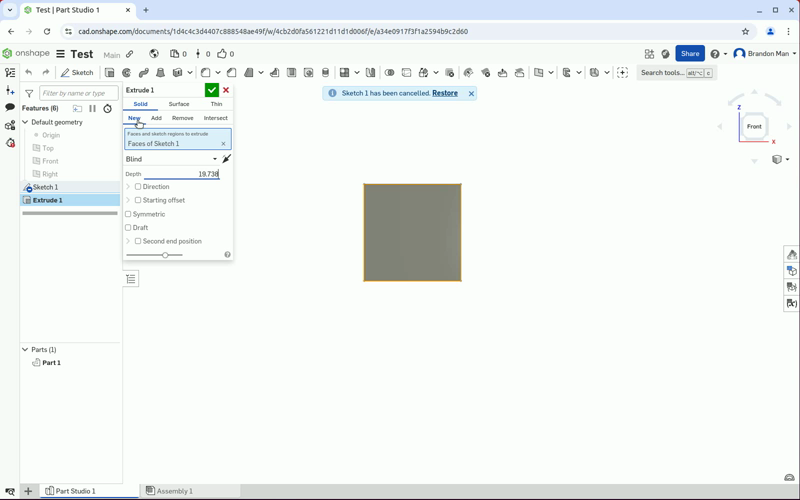
key(enter)
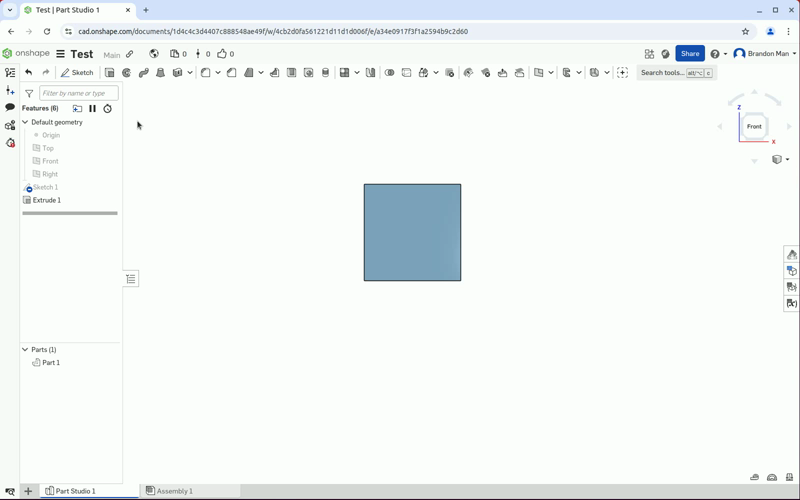
key(shift+h)
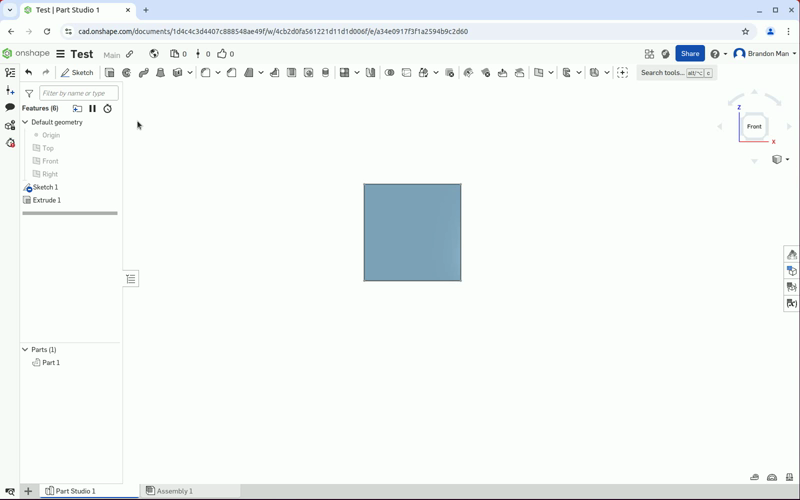
key(shift+h)
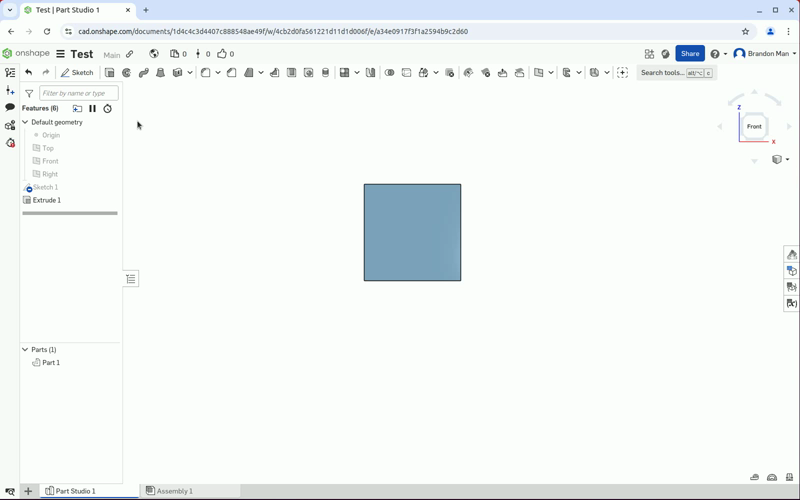
mouse_move(73, 189)
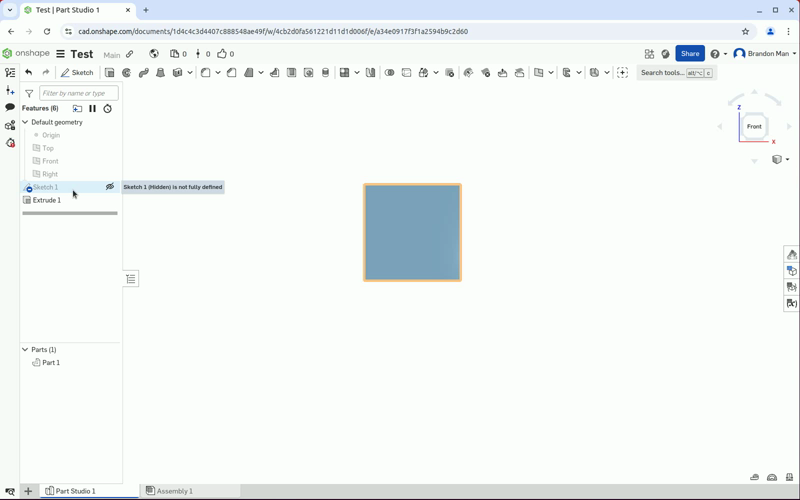
click(73, 189)
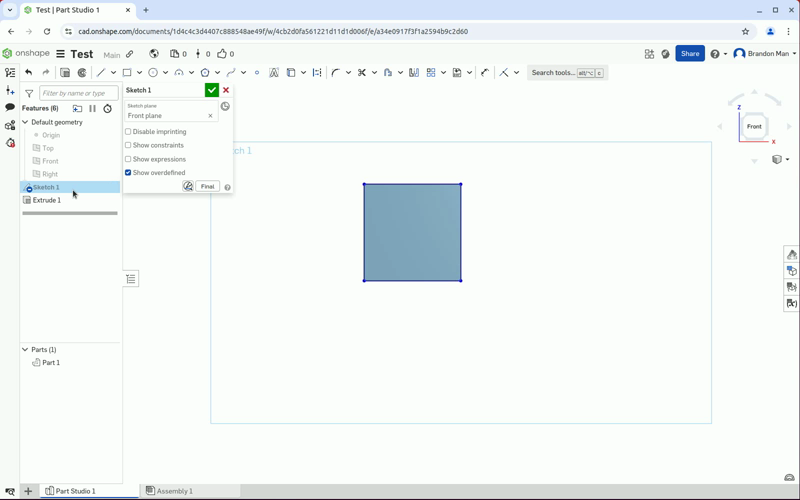
mouse_move(229, 92)
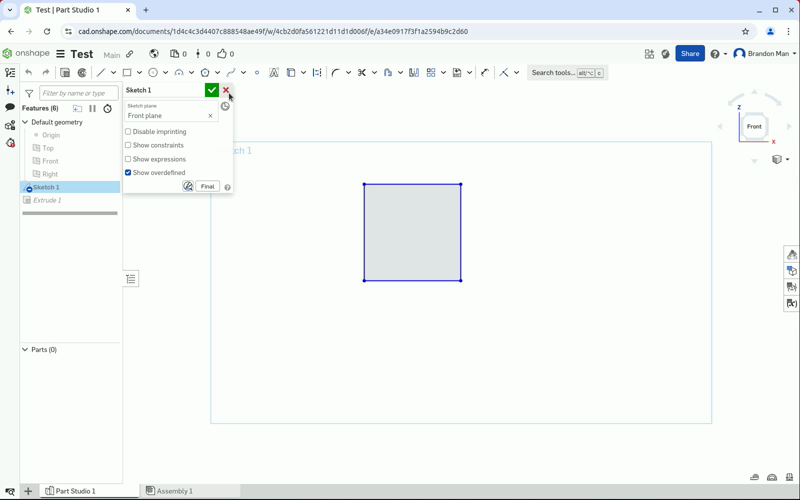
click(229, 92)
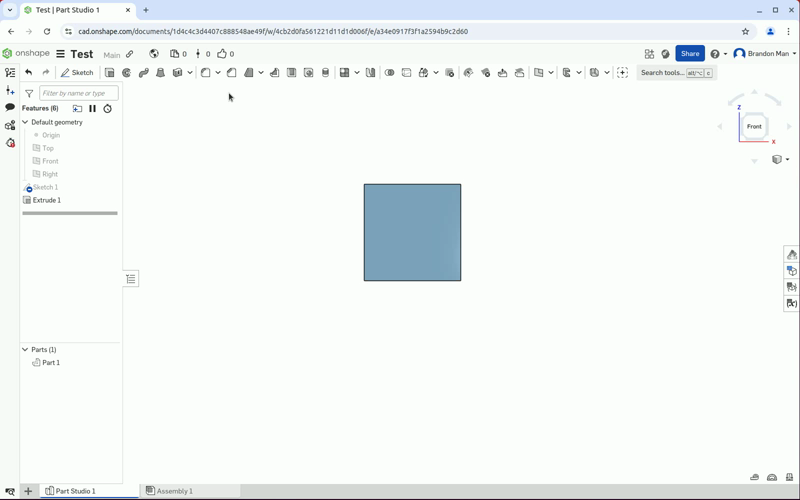
mouse_move(541, 75)
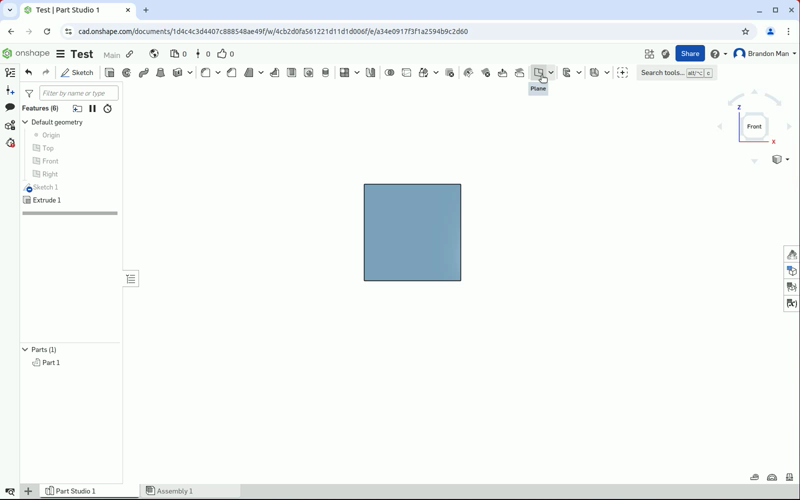
click(541, 75)
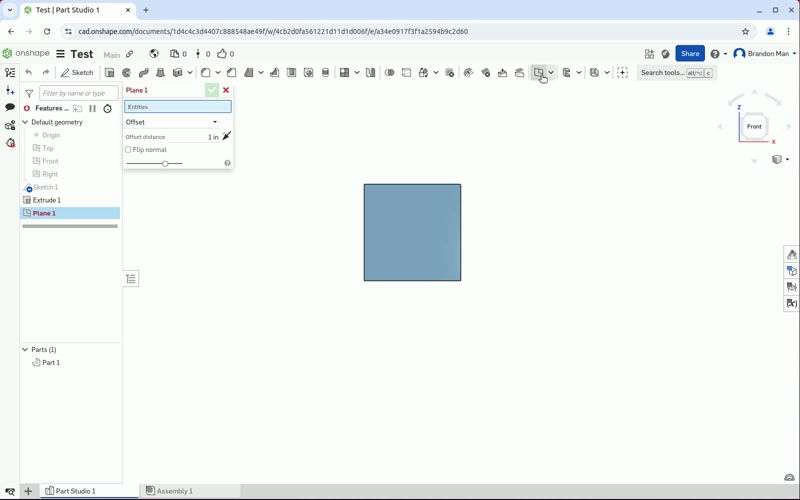
mouse_move(73, 163)
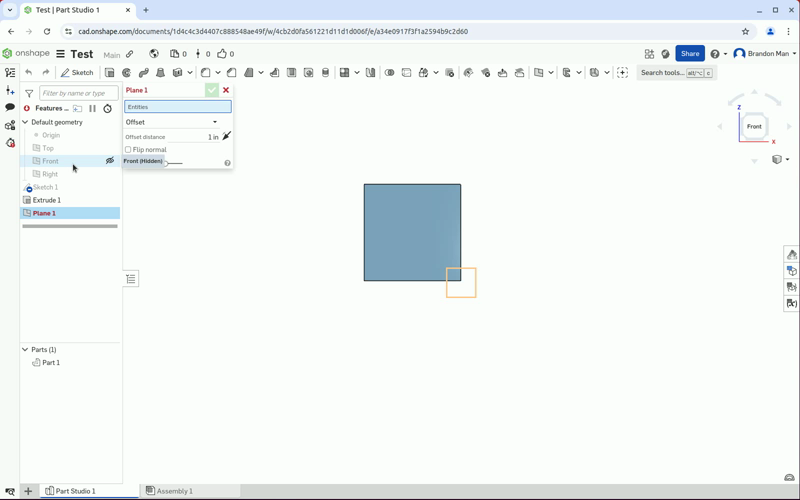
click(73, 163)
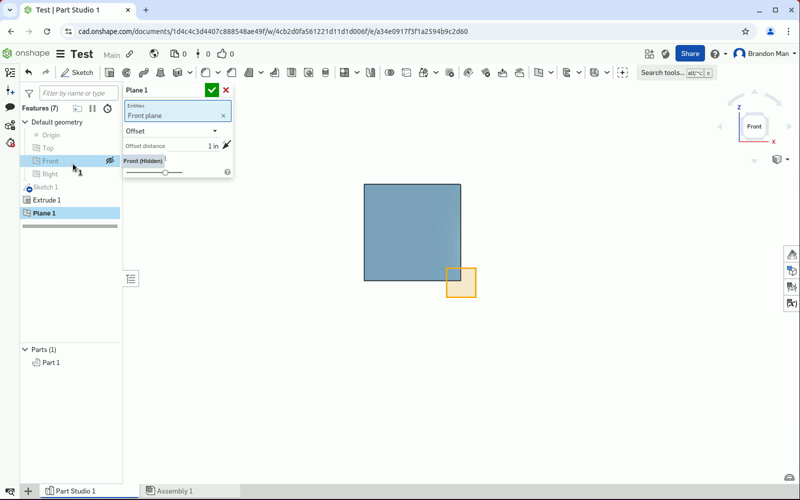
key(tab, 2)
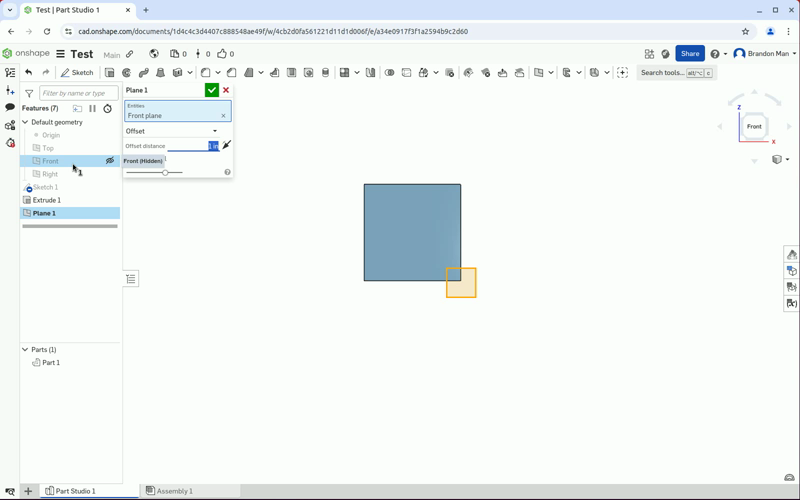
text(19.75)
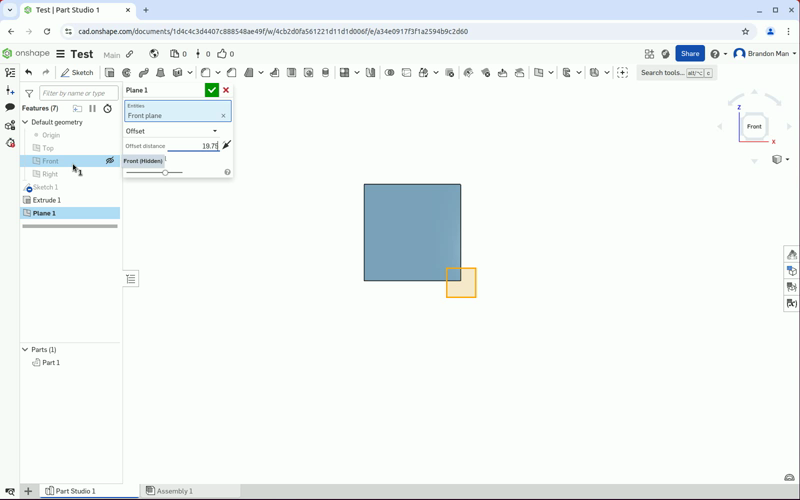
key(enter, 2)
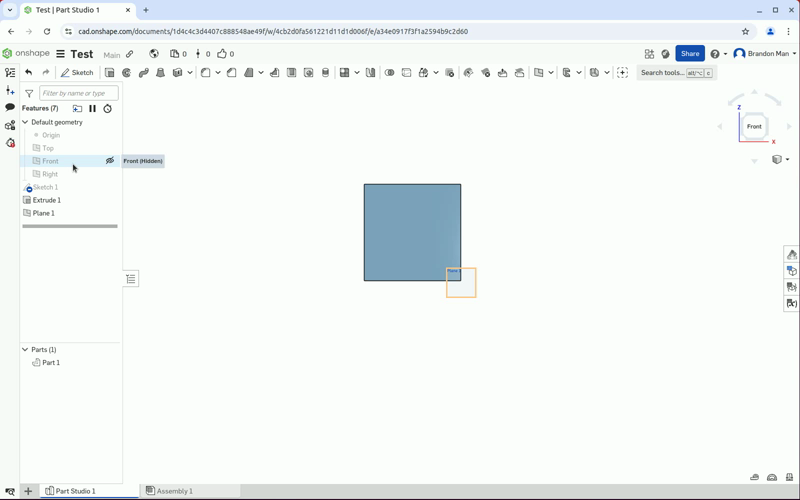
key(shift+s)
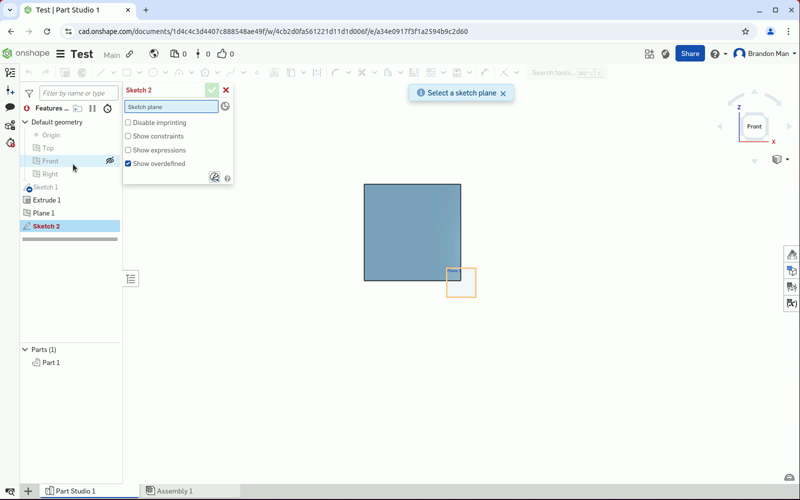
mouse_move(73, 215)
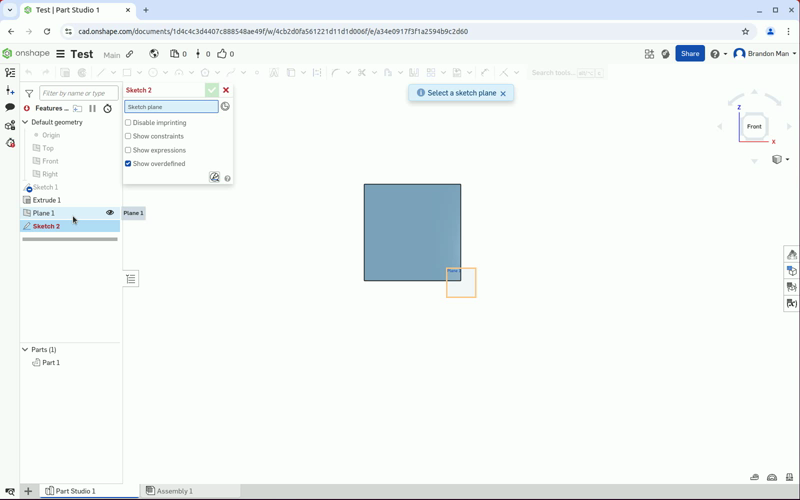
click(73, 215)
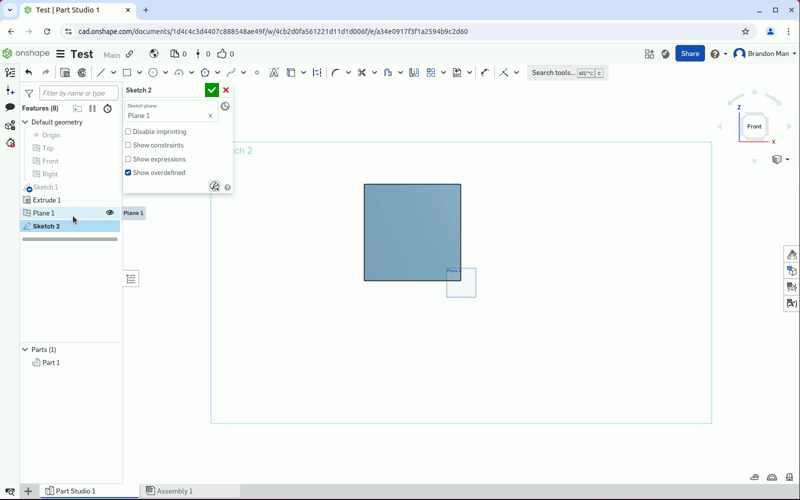
mouse_move(73, 352)
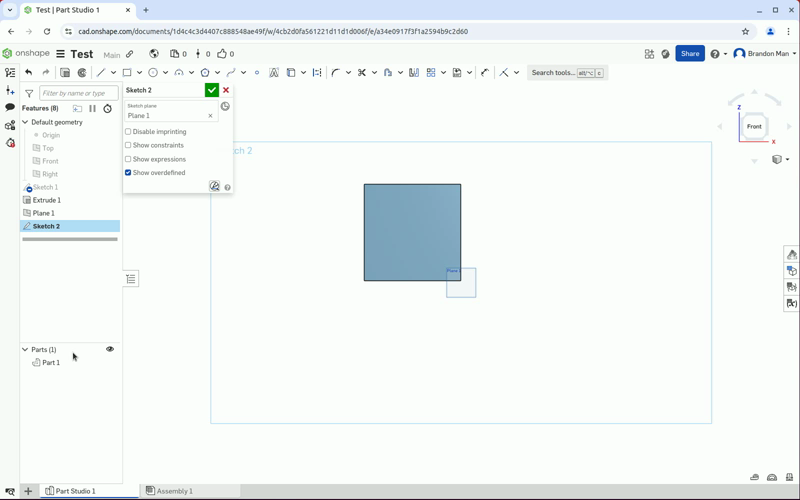
key(y)
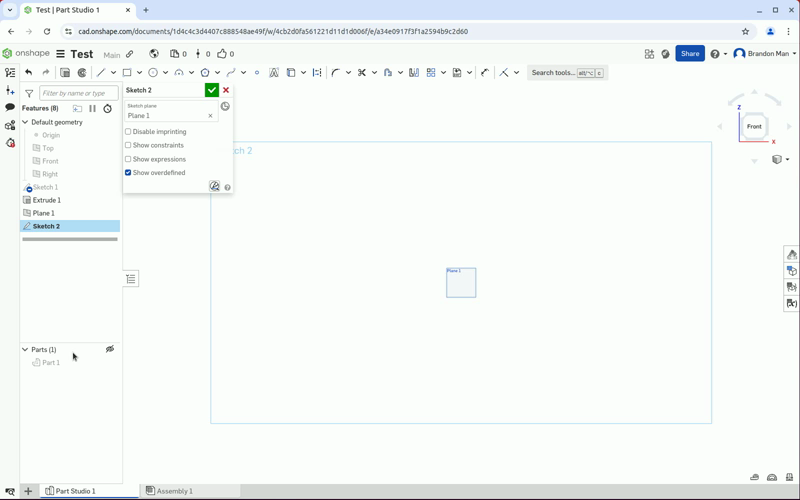
key(l)
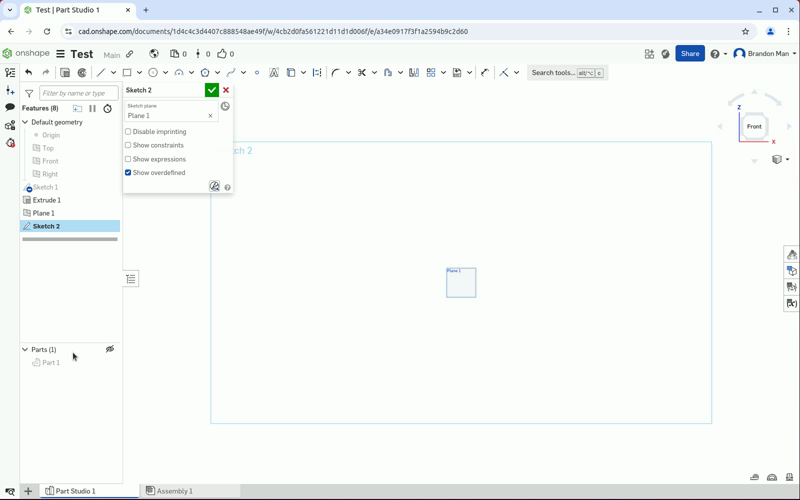
key_down(shift)
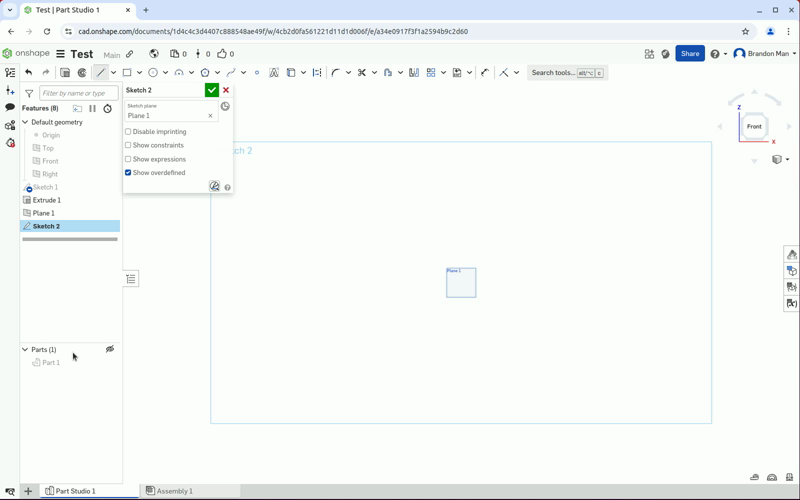
mouse_move(396, 249)
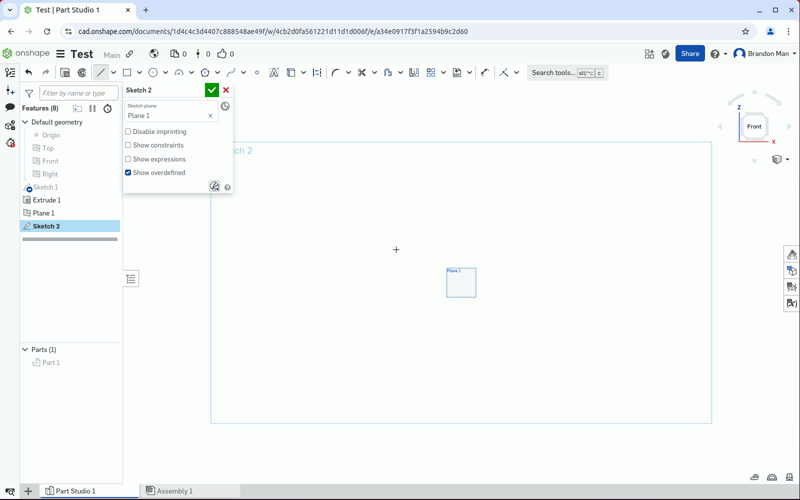
click(396, 249)
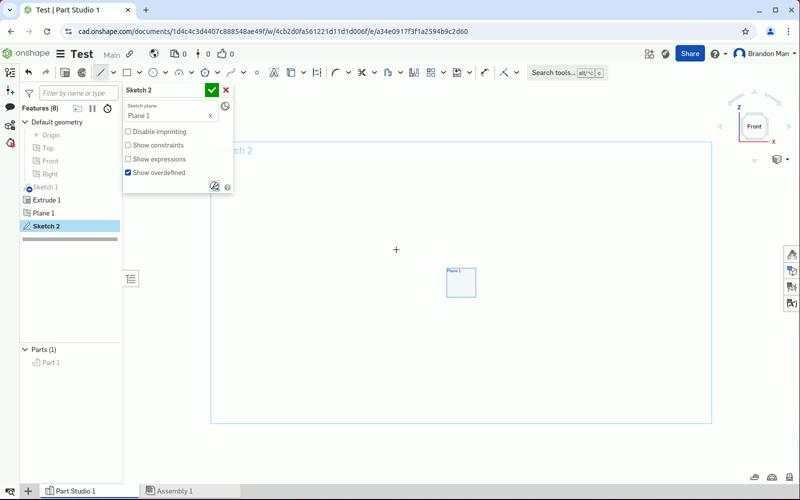
key_up(shift)
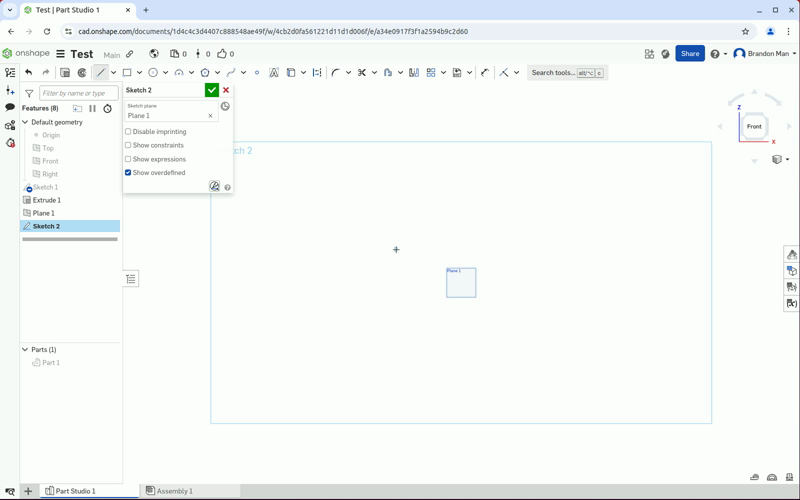
key_down(shift)
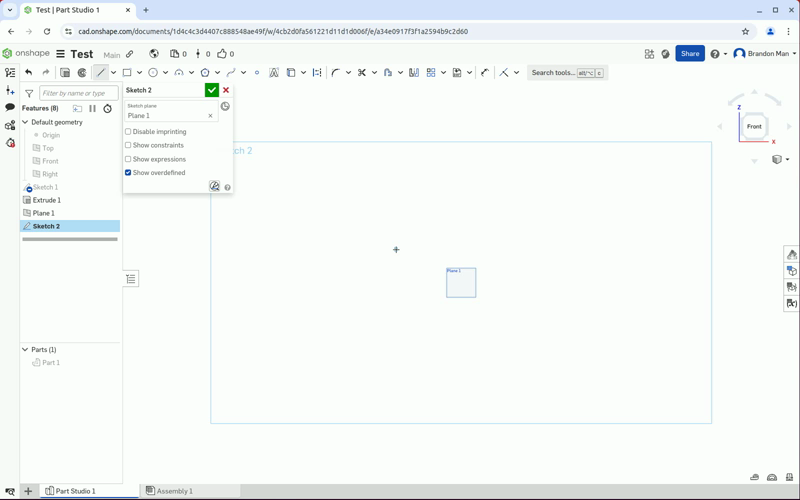
mouse_move(426, 249)
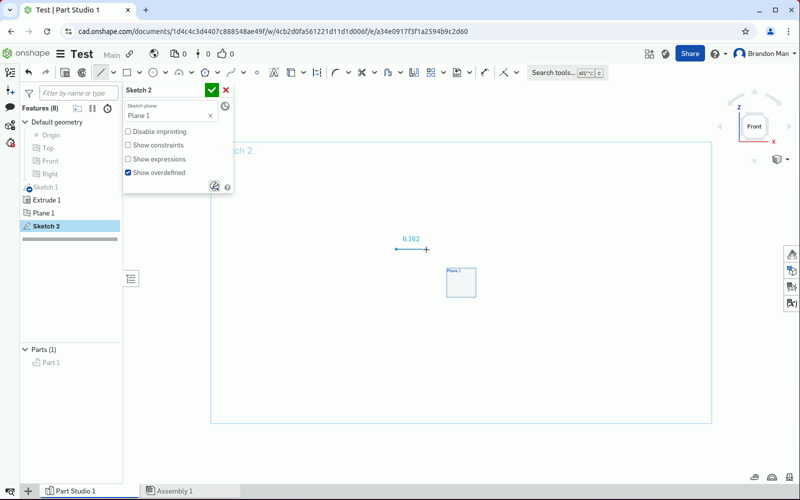
mouse_move(428, 249)
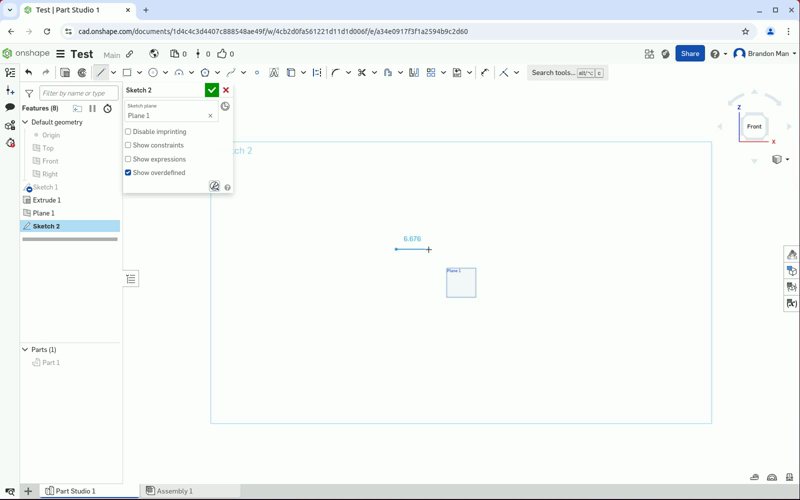
click(428, 249)
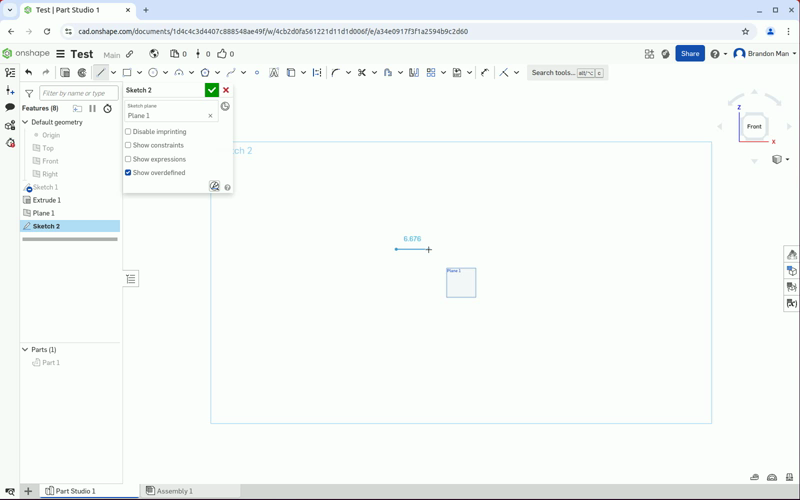
key_up(shift)
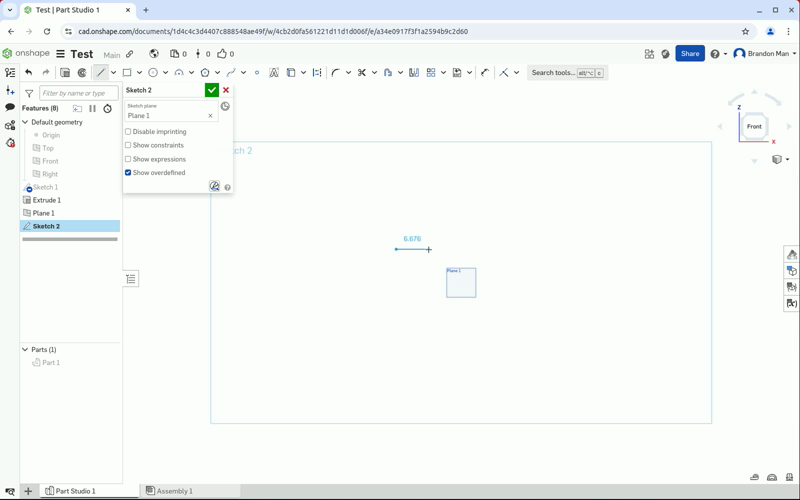
key_down(shift)
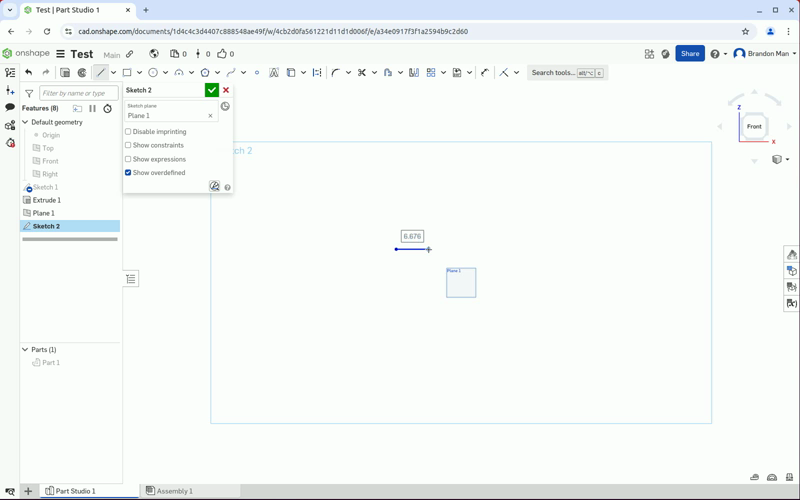
mouse_move(458, 249)
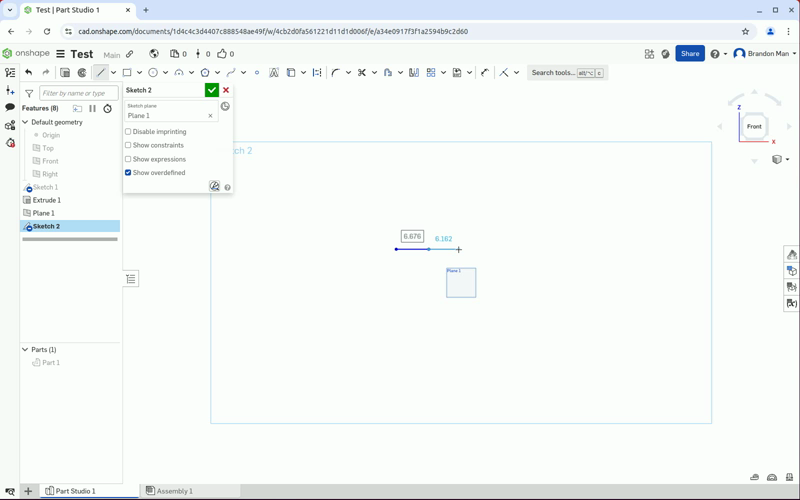
mouse_move(428, 216)
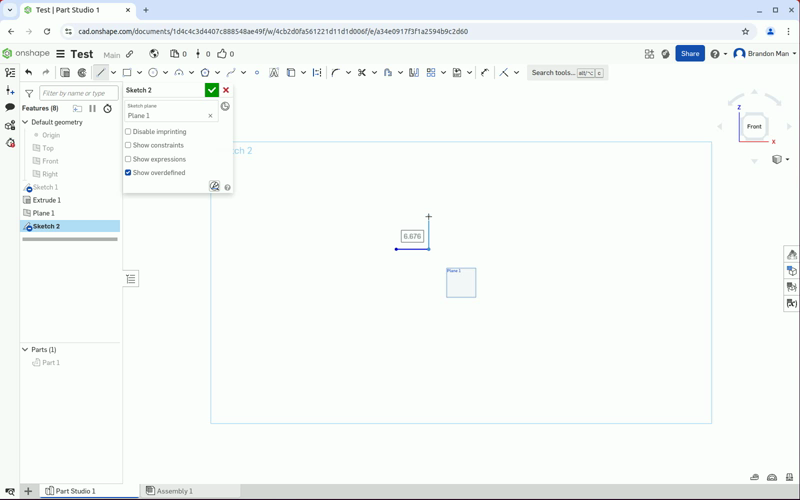
click(428, 216)
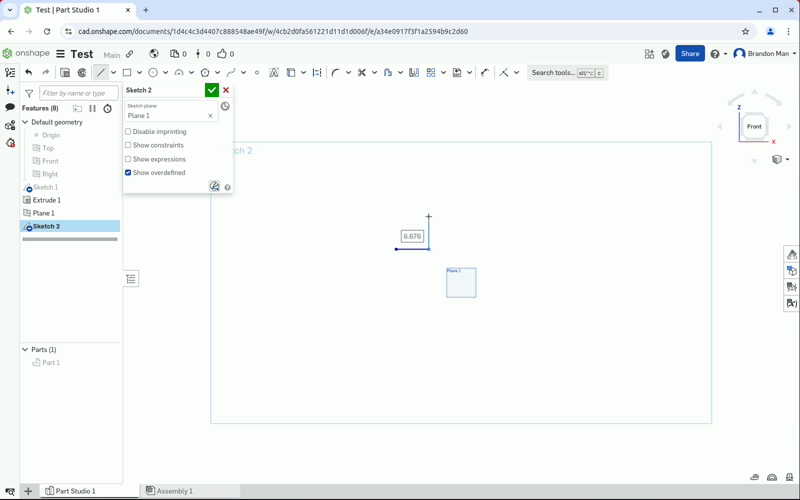
key_up(shift)
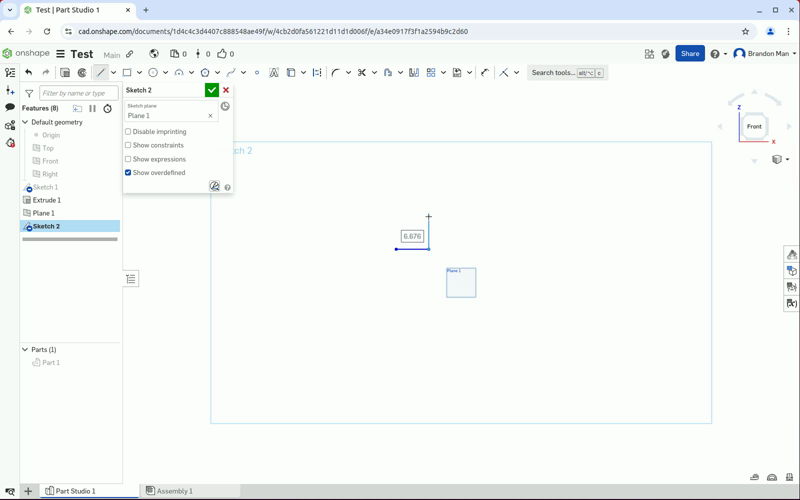
key_down(shift)
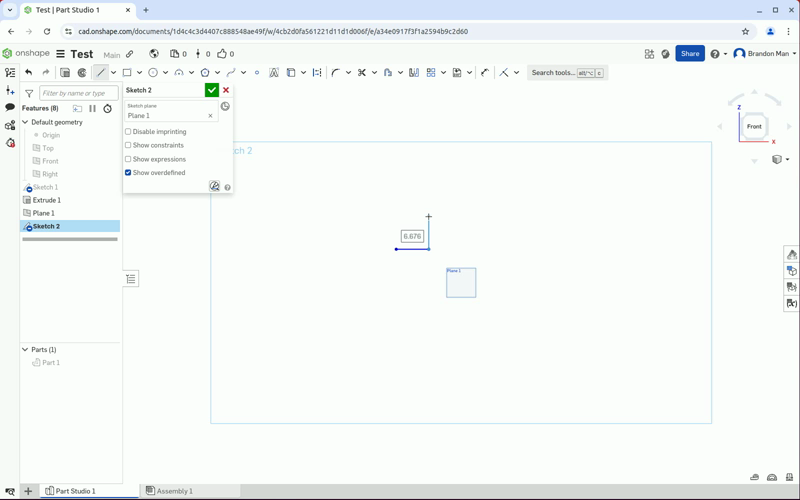
mouse_move(458, 216)
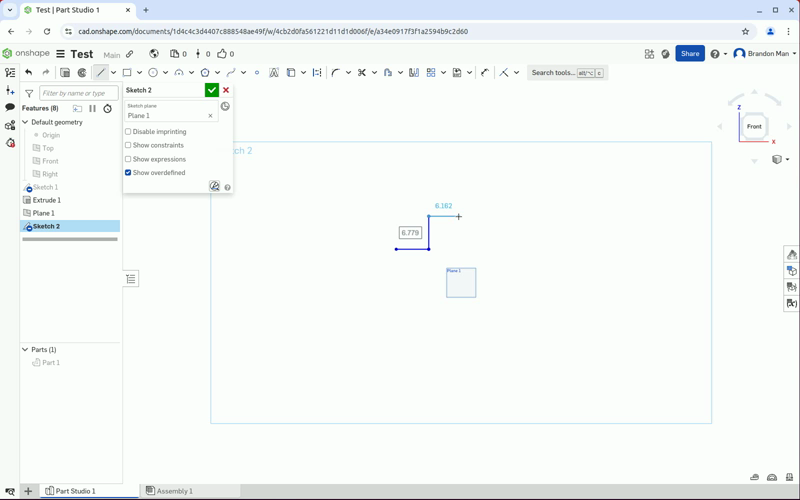
mouse_move(396, 216)
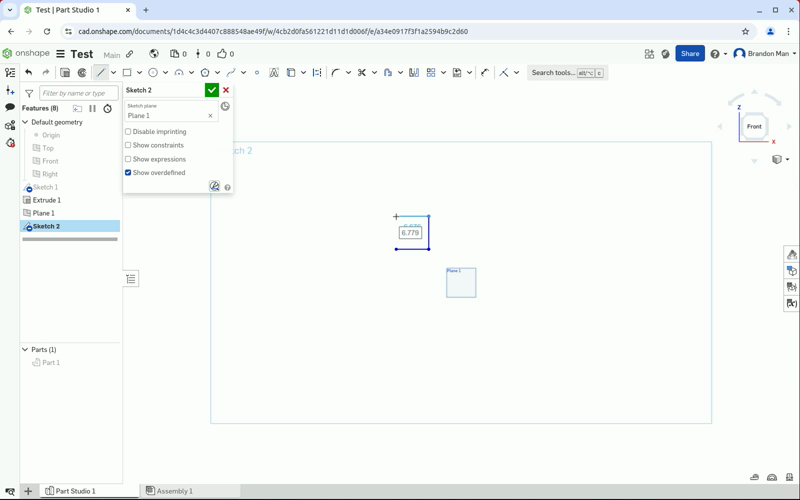
click(396, 216)
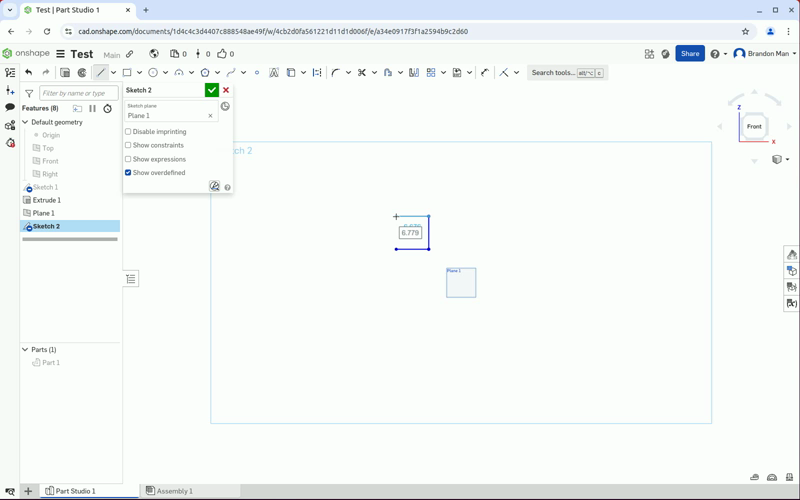
key_up(shift)
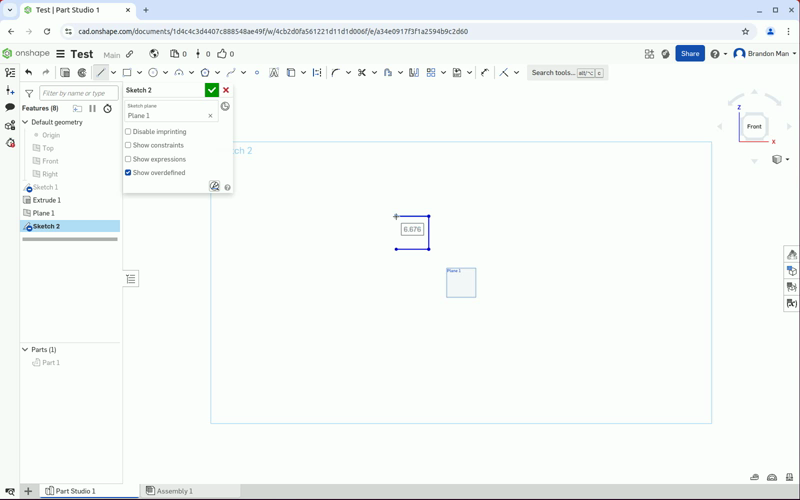
mouse_move(426, 216)
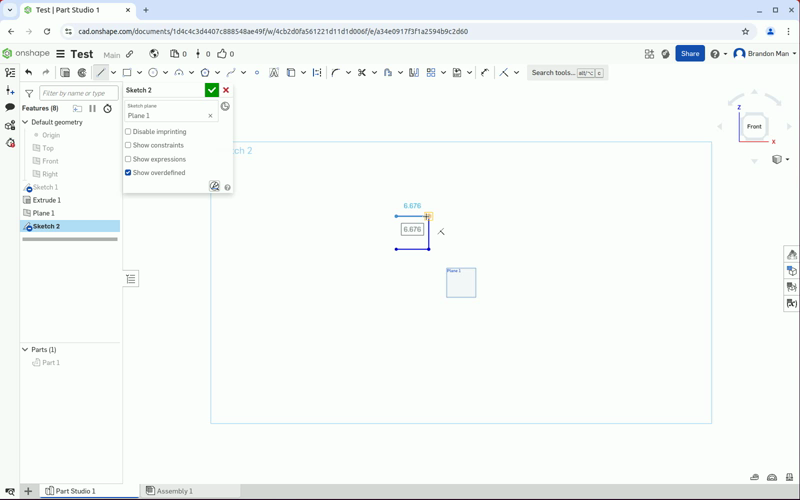
key_down(shift)
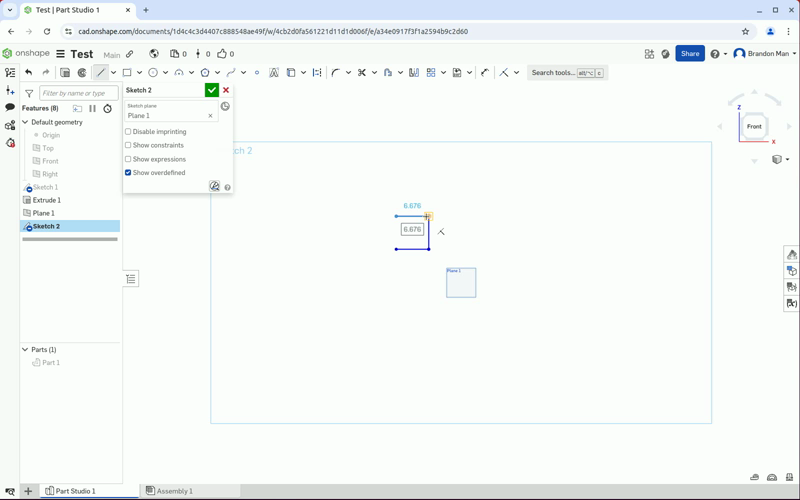
mouse_move(396, 249)
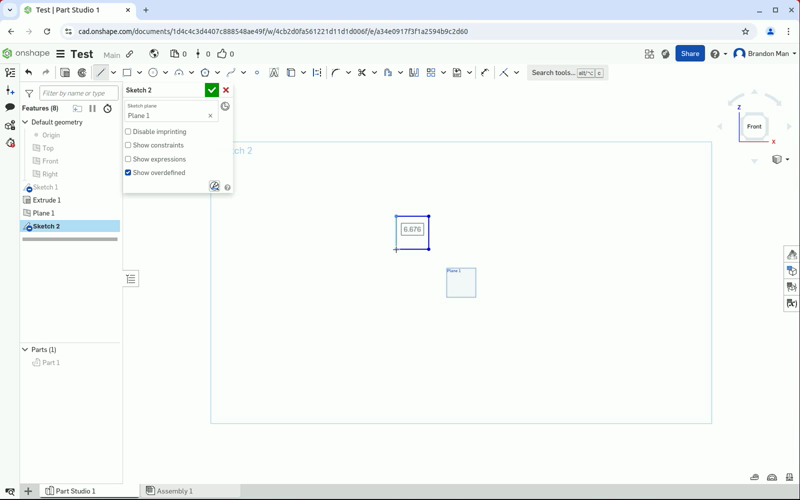
key_up(shift)
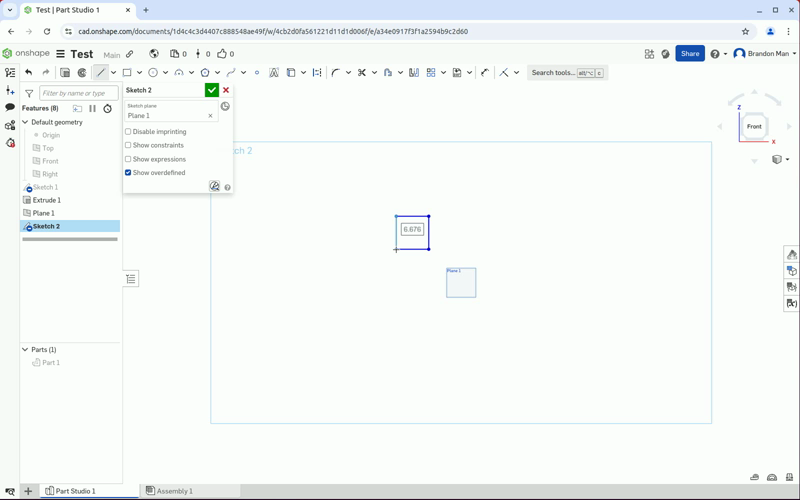
click(396, 249)
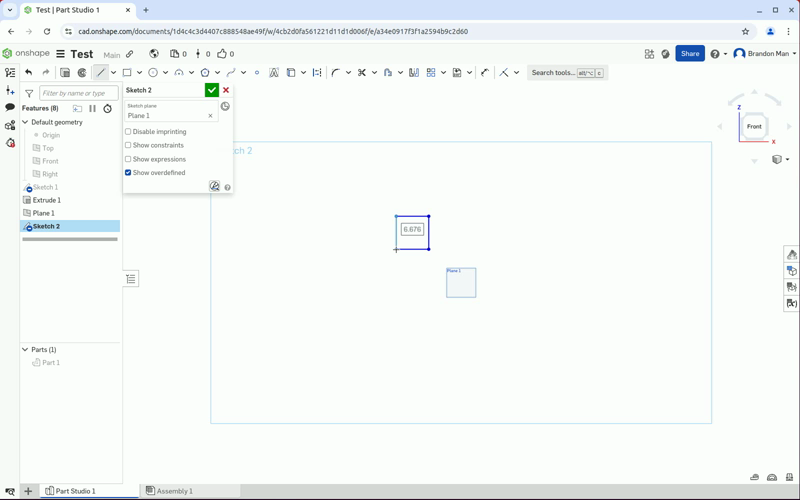
key(esc)
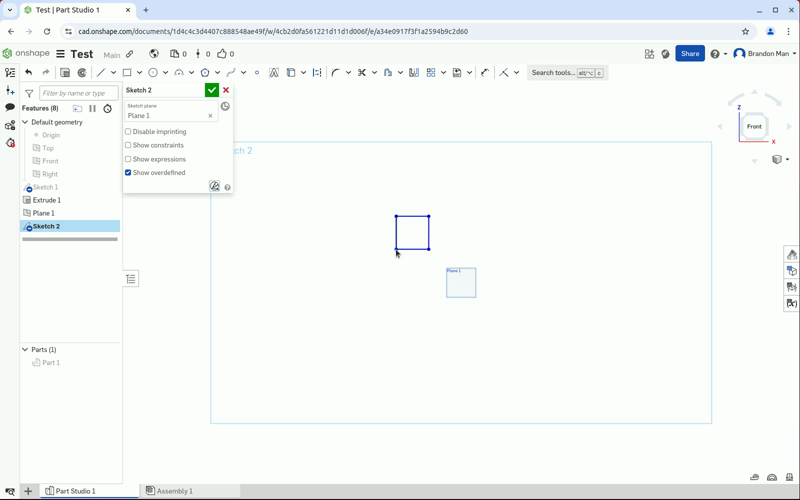
mouse_move(404, 219)
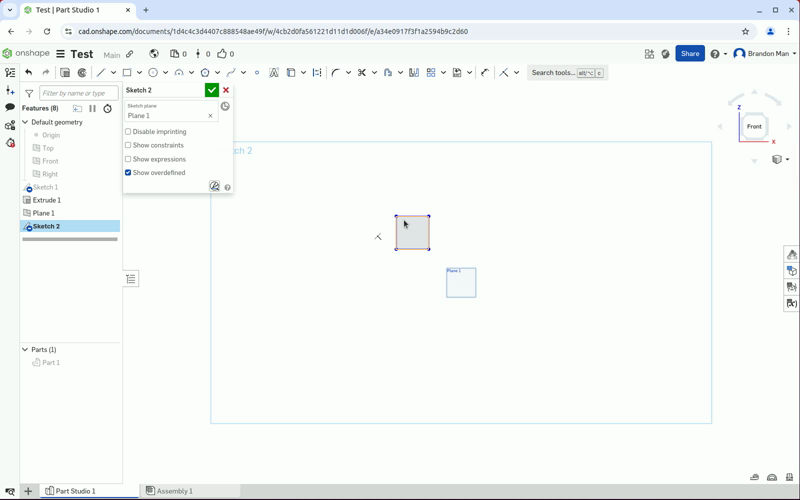
scroll(6)
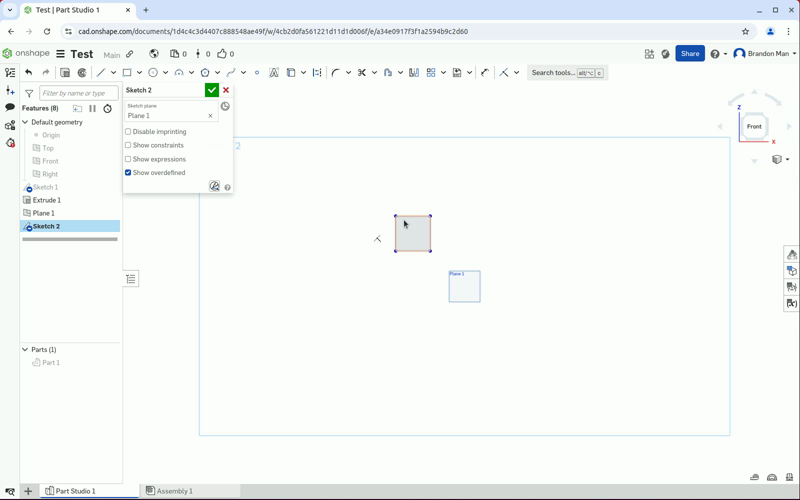
scroll(6)
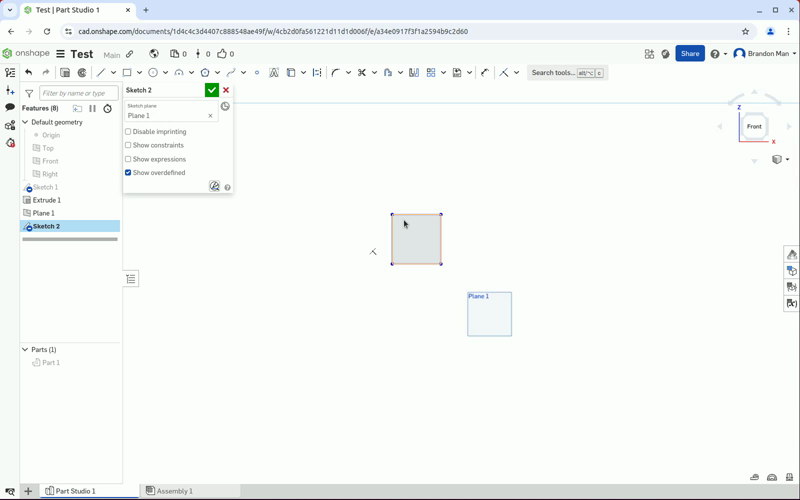
scroll(6)
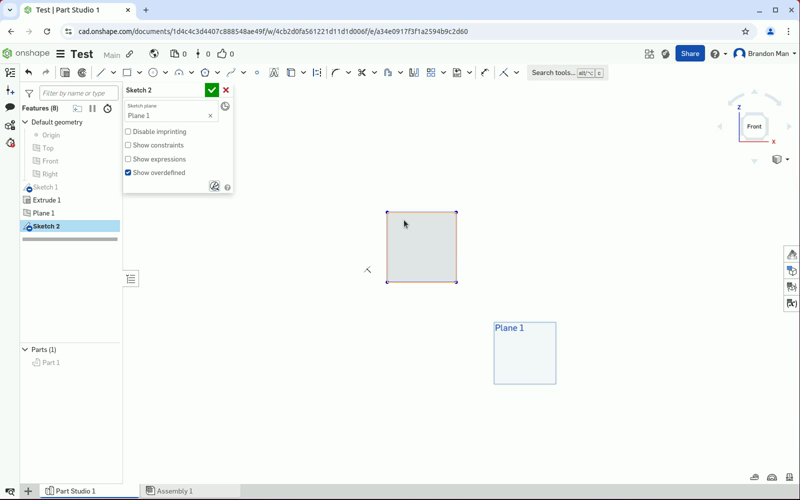
scroll(6)
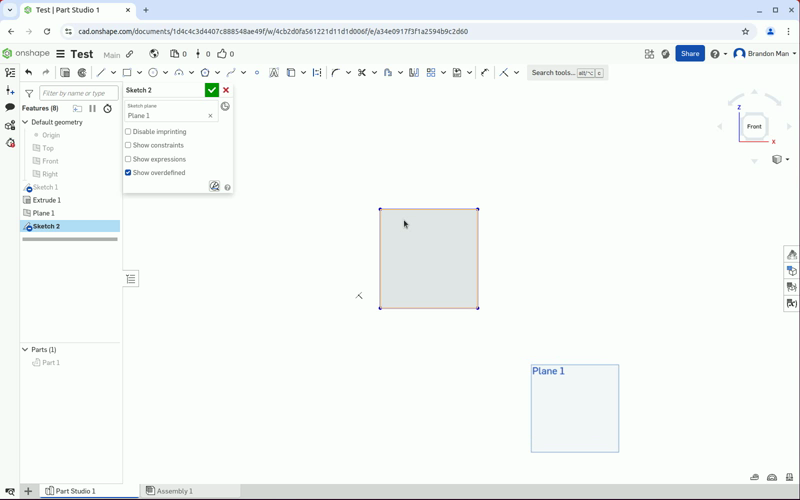
scroll(6)
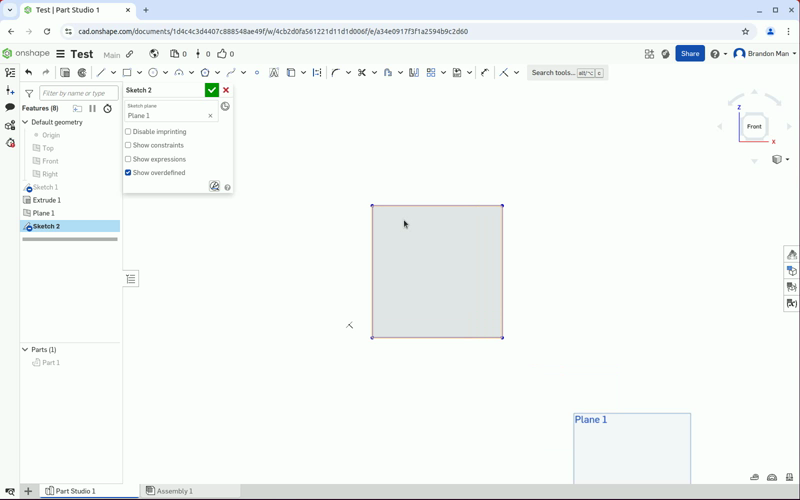
scroll(6)
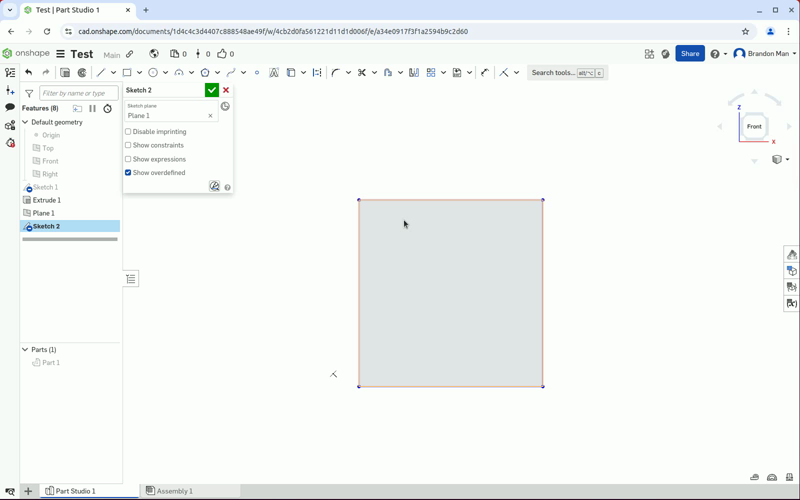
scroll(6)
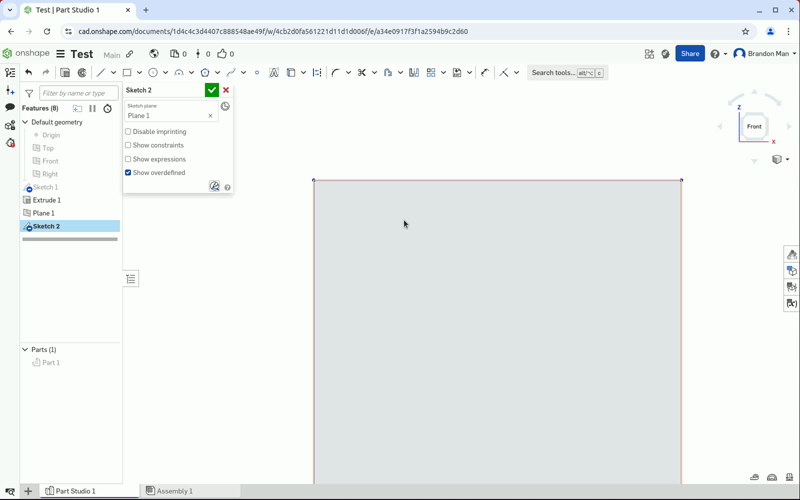
click(404, 219)
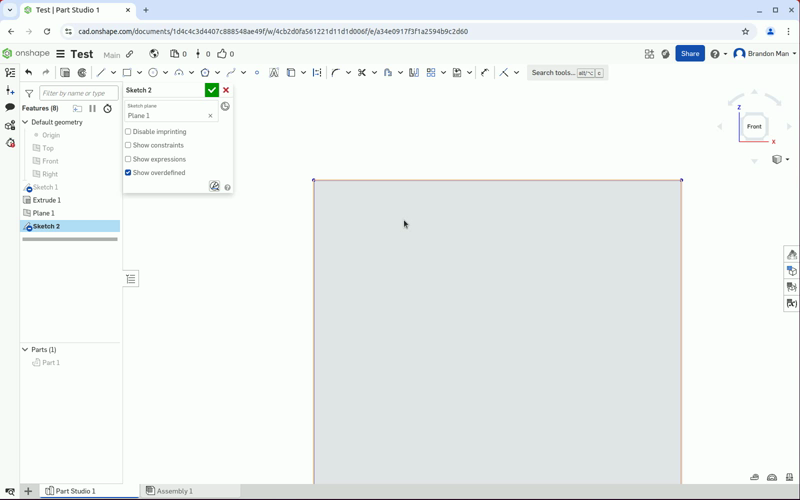
scroll(-6)
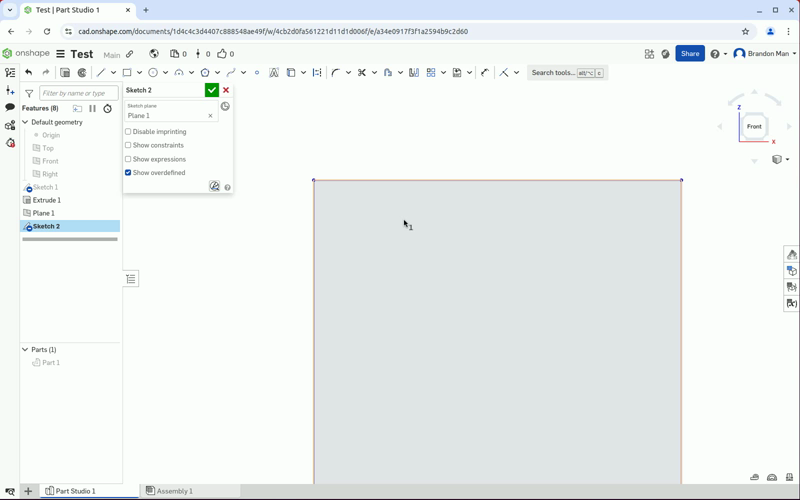
scroll(-6)
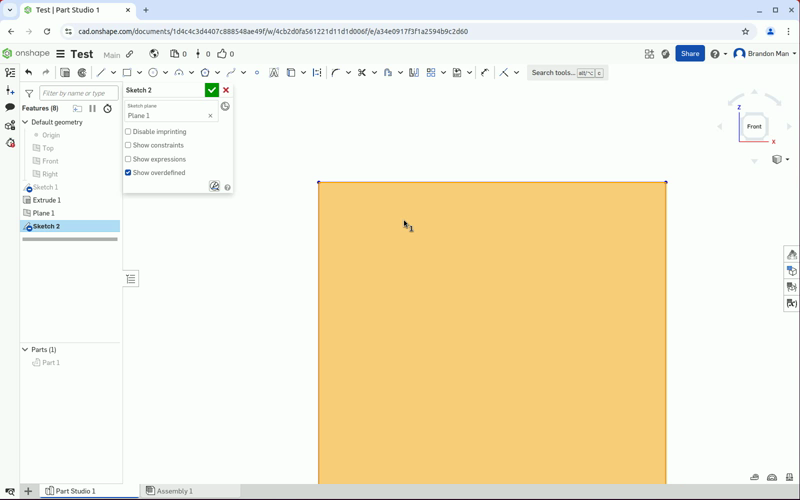
scroll(-6)
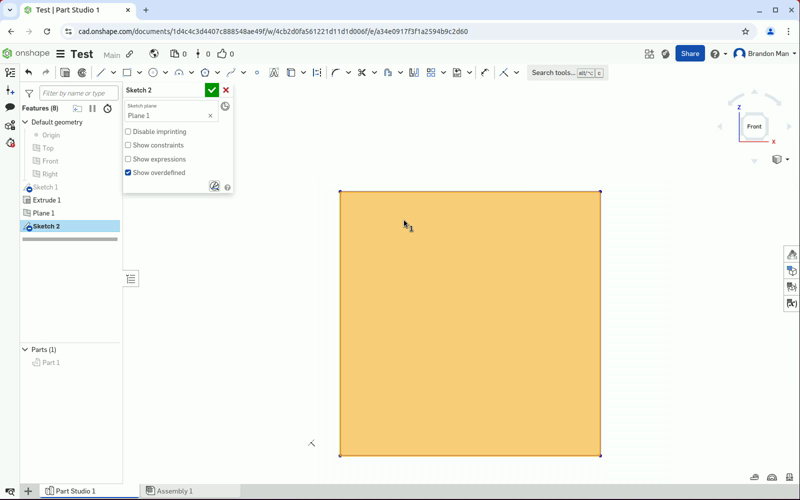
scroll(-6)
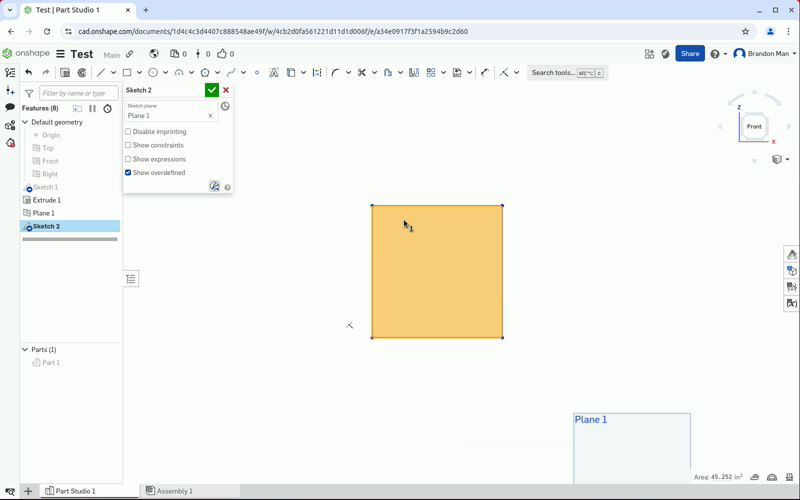
scroll(-6)
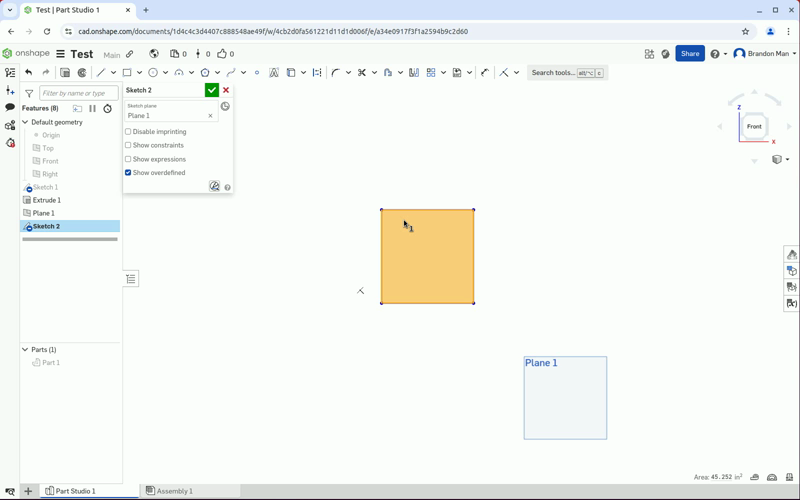
scroll(-6)
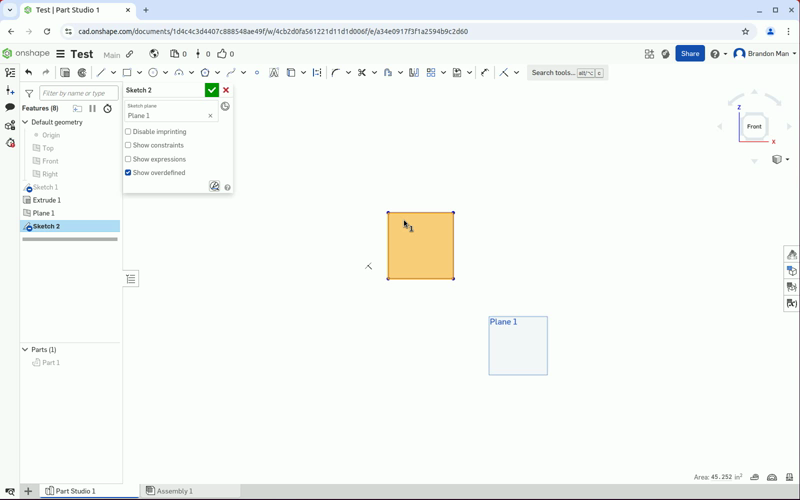
scroll(-6)
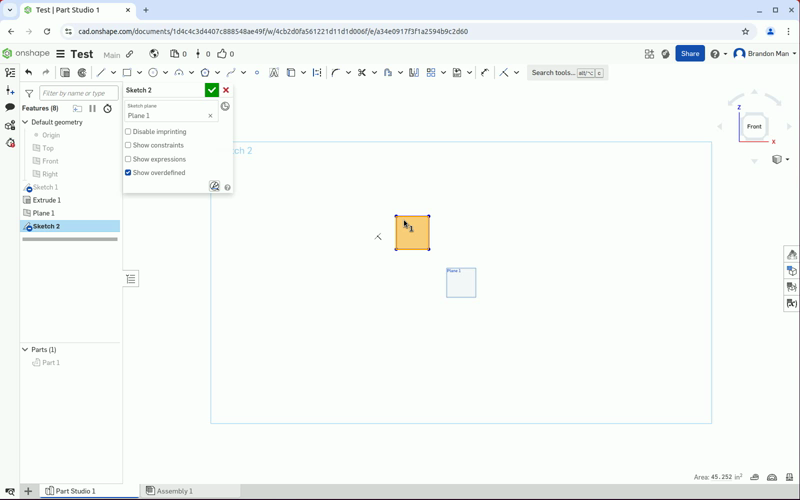
mouse_move(73, 352)
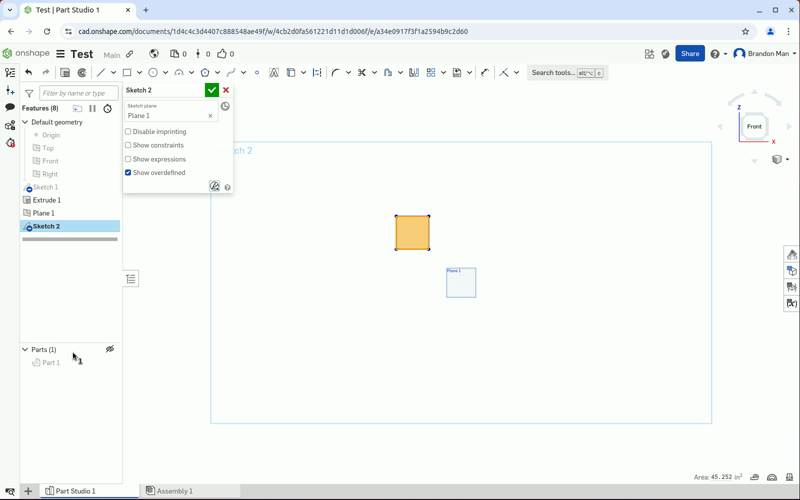
key(shift+y)
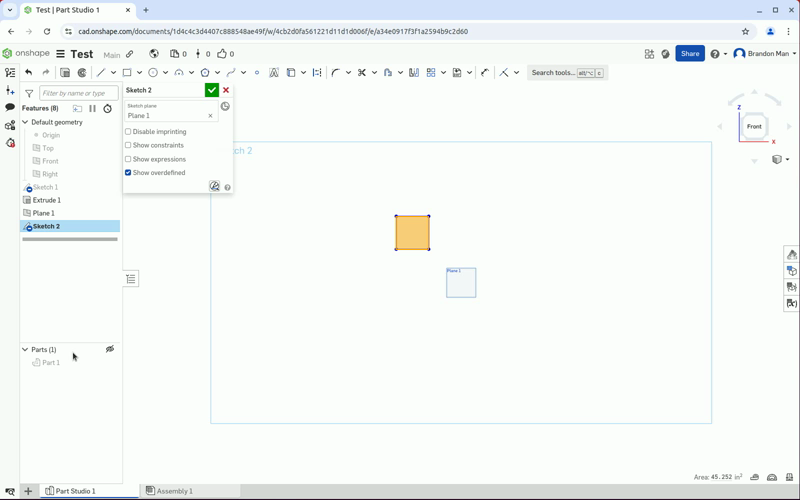
key(shift+e)
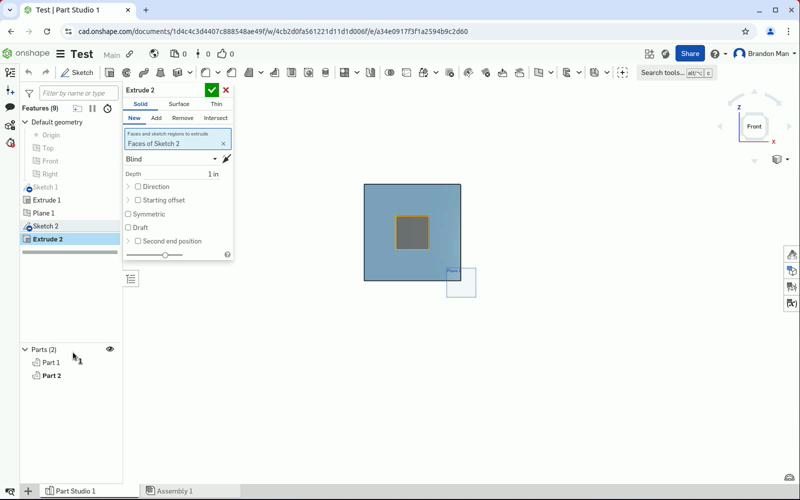
mouse_move(143, 106)
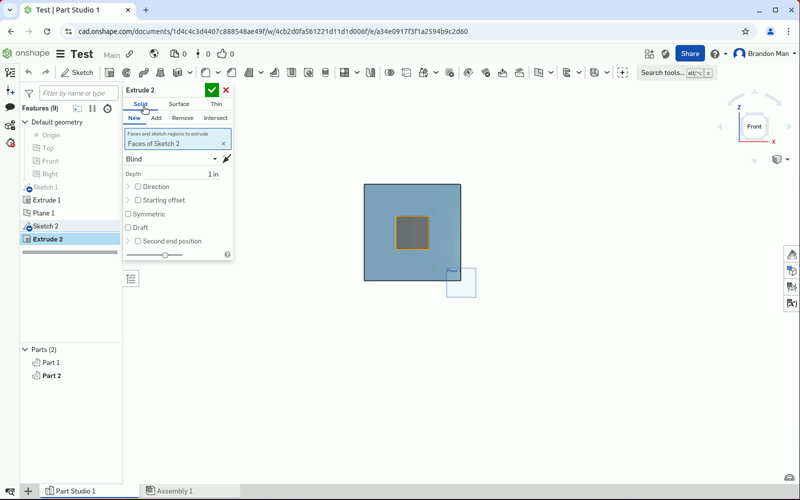
click(143, 106)
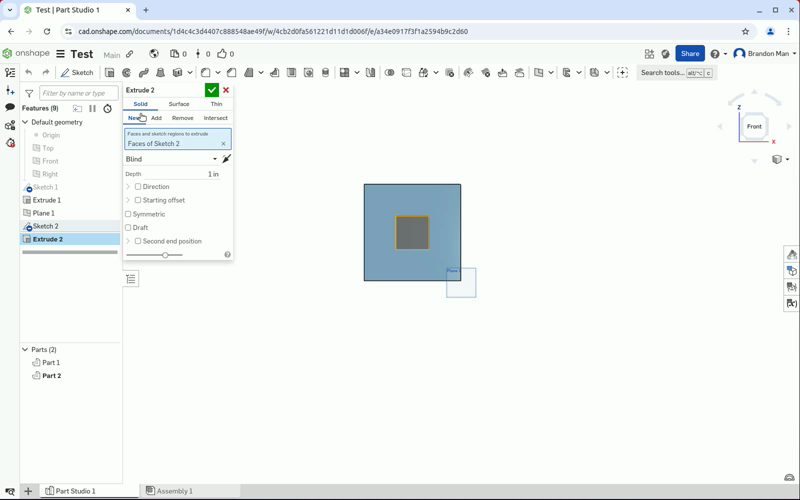
mouse_move(137, 120)
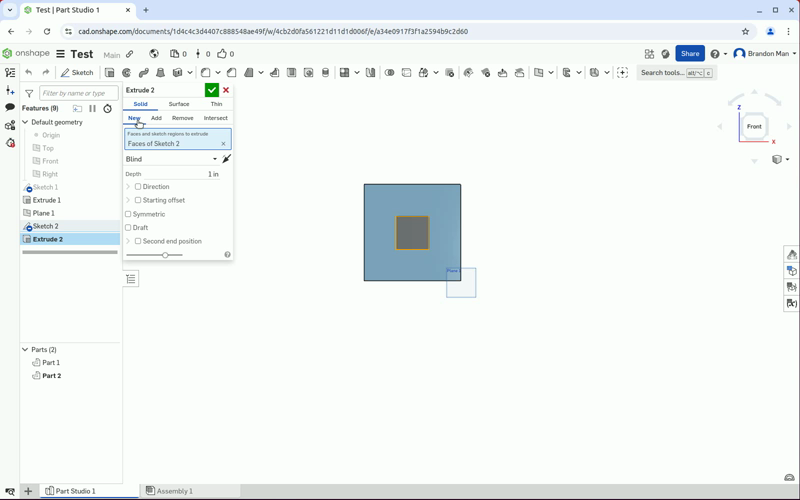
click(137, 120)
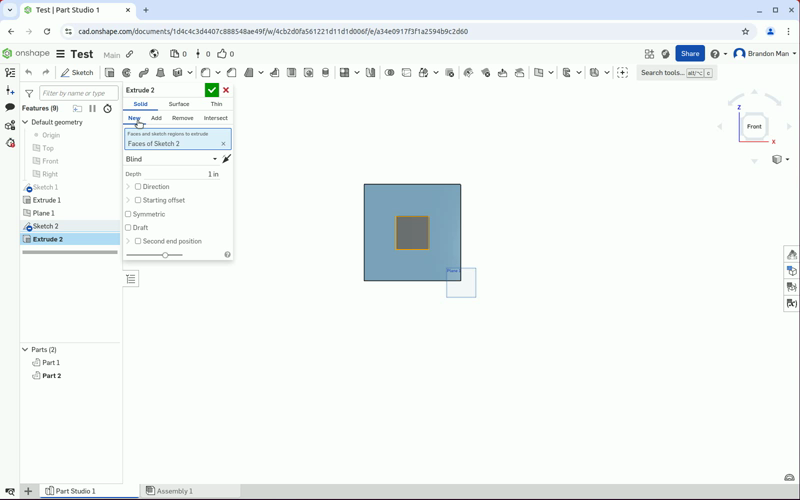
key(tab, 4)
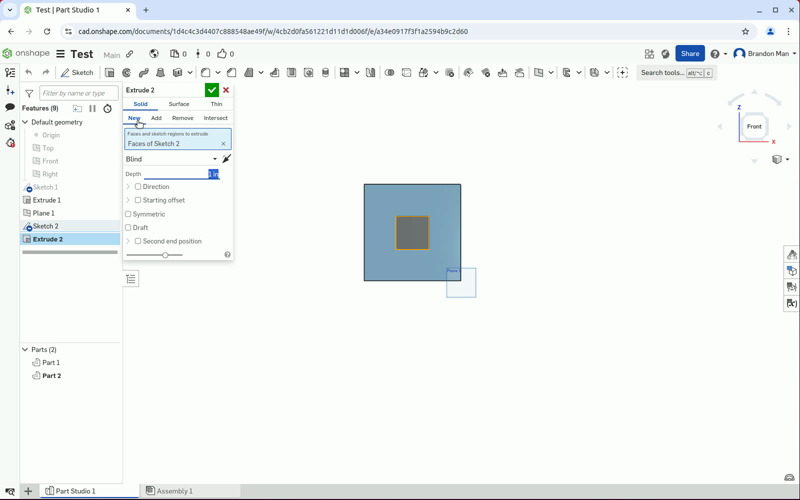
text(3.37)
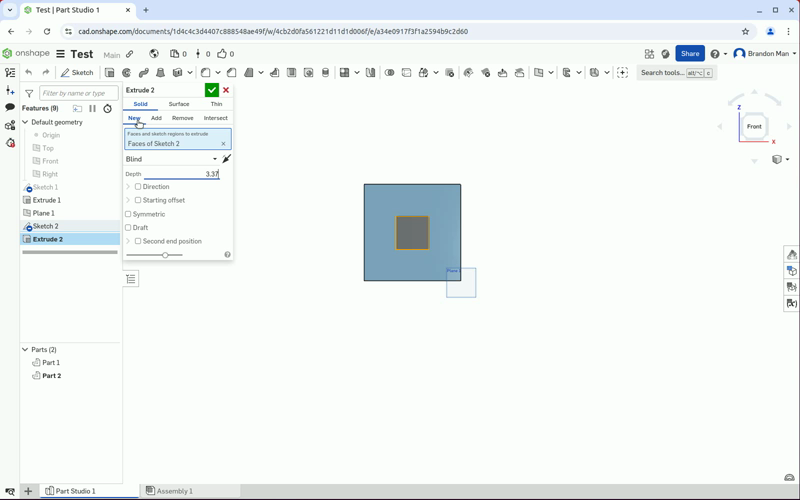
key(enter)
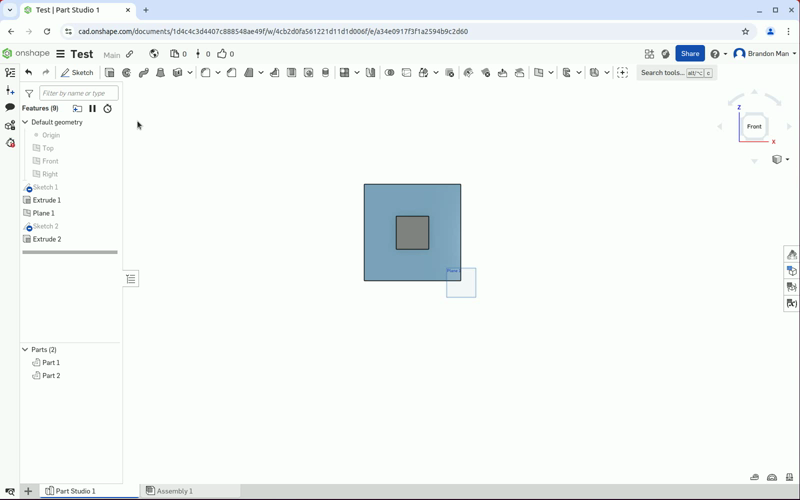
key(shift+h)
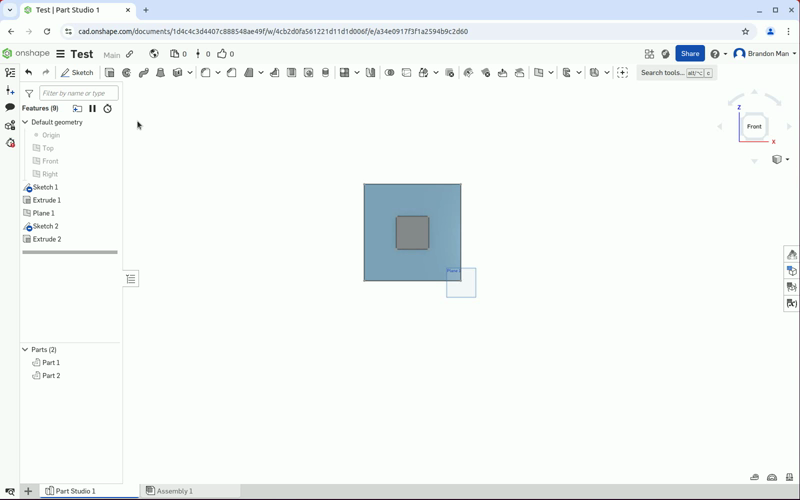
key(shift+h)
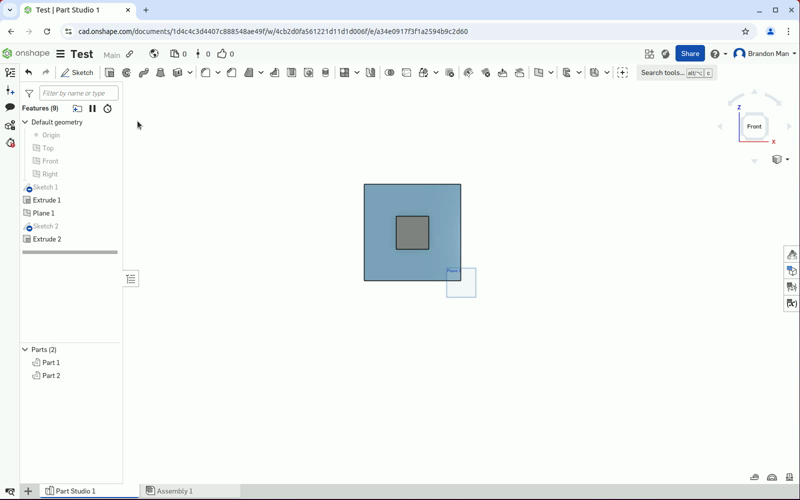
mouse_move(73, 189)
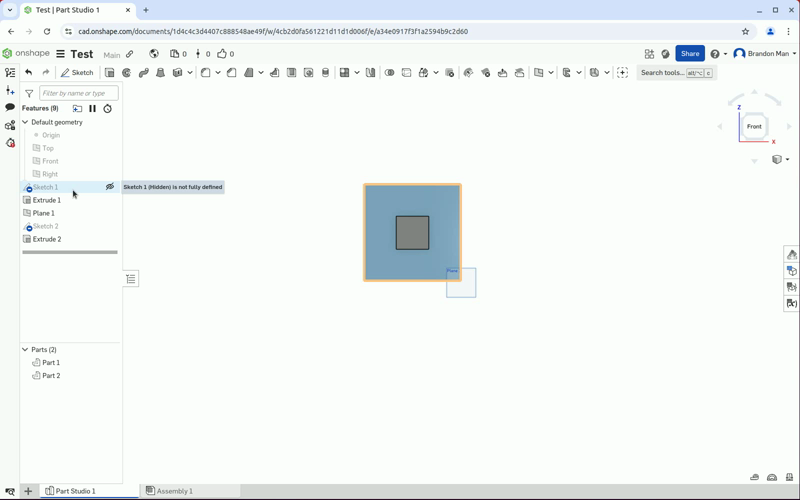
click(73, 189)
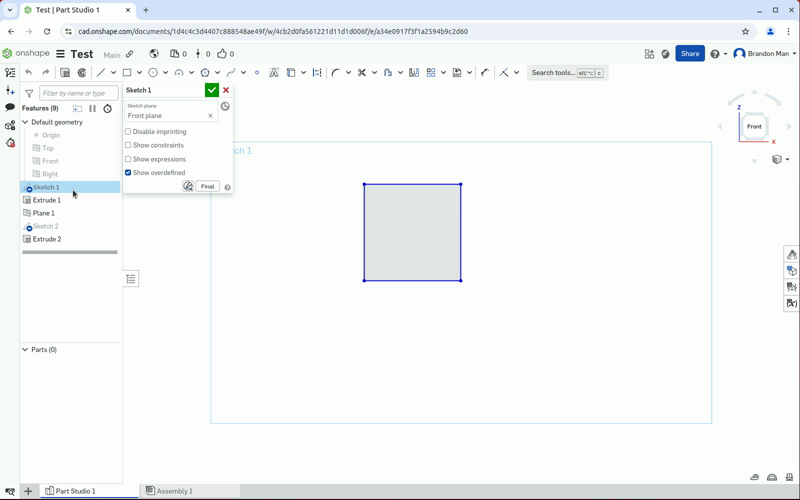
mouse_move(229, 92)
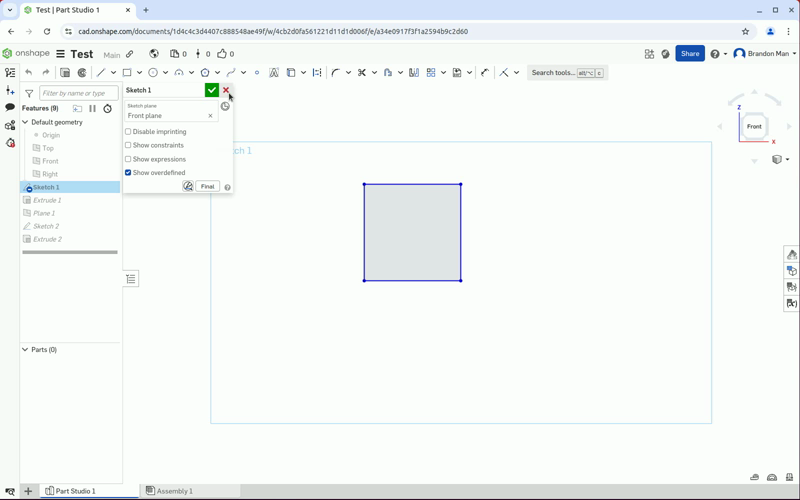
click(229, 92)
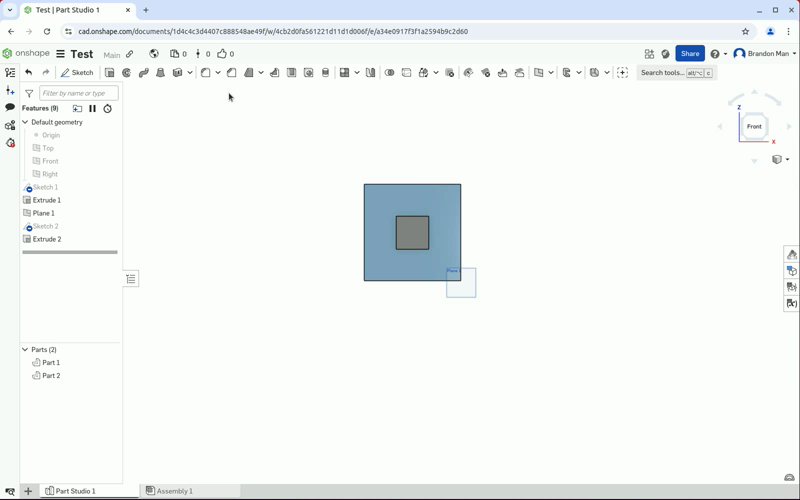
mouse_move(73, 352)
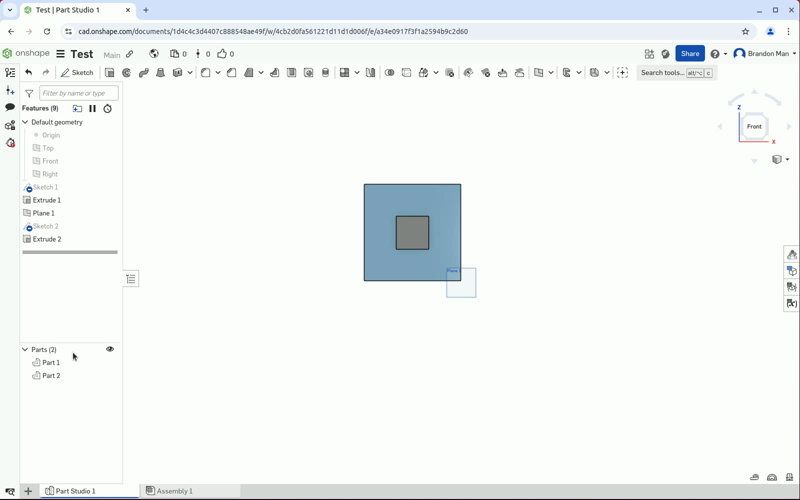
key(y)
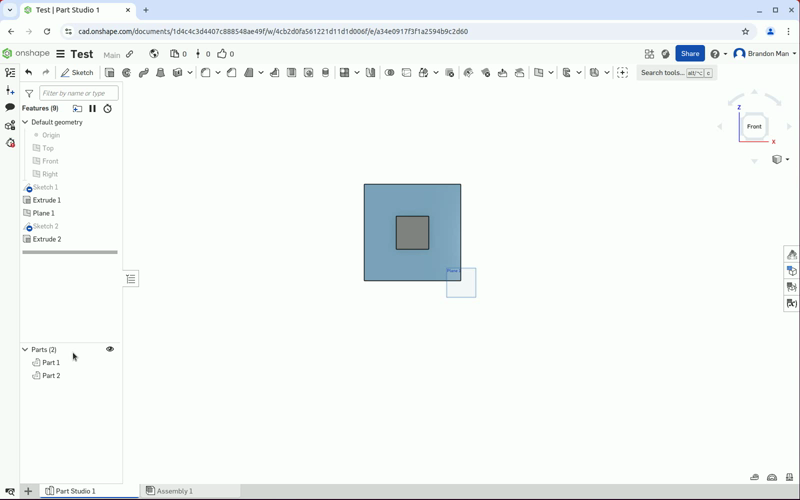
key(shift+p)
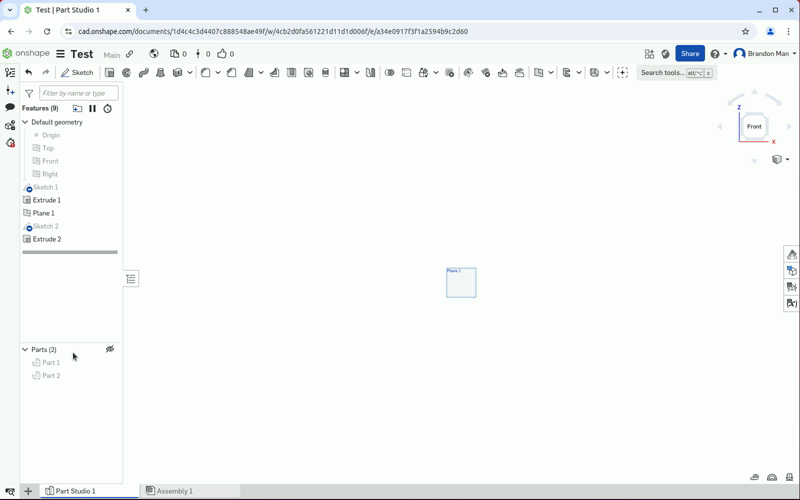
key(space)
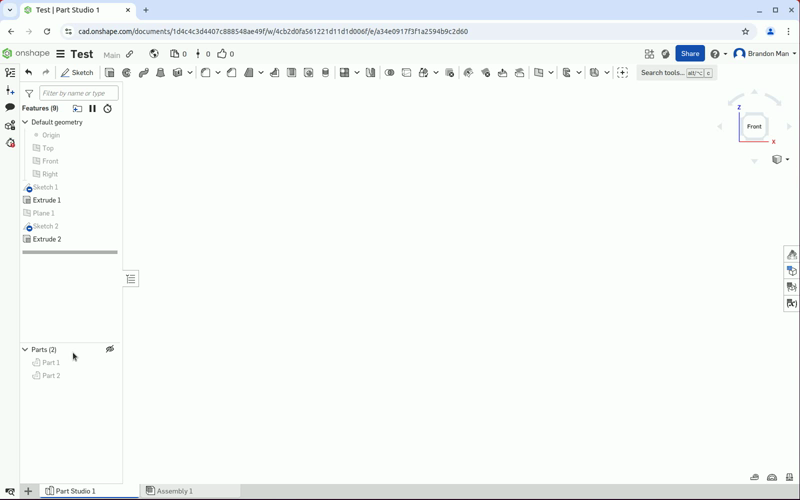
key_down(shift)
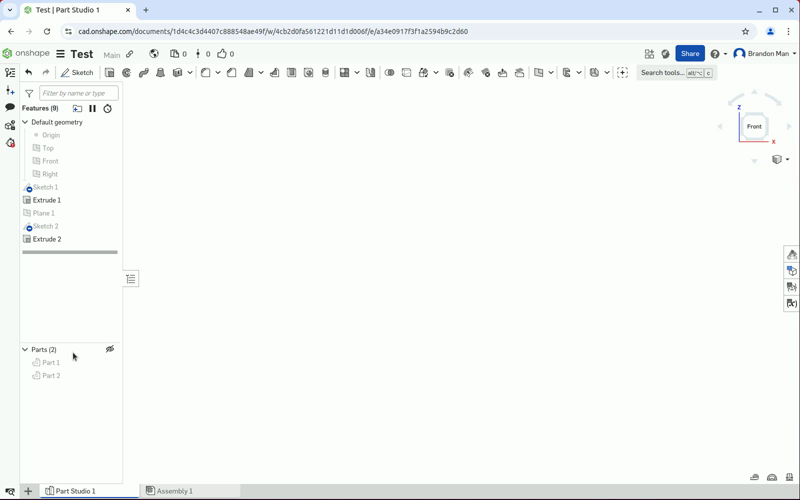
key(left)
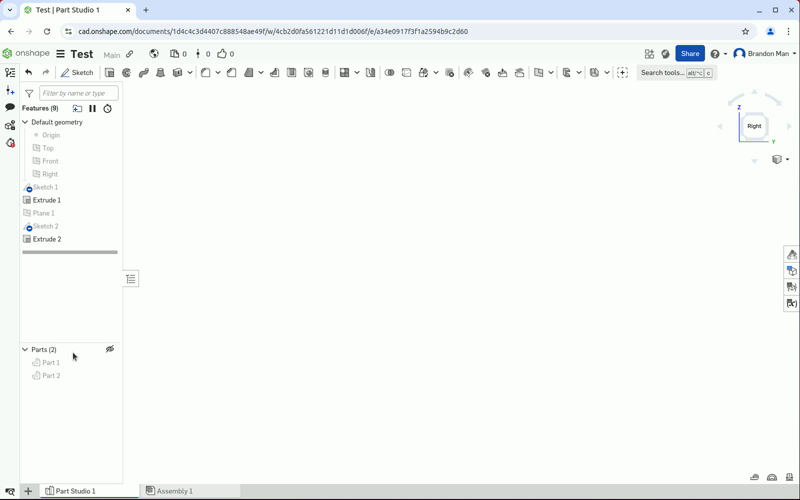
key_up(shift)
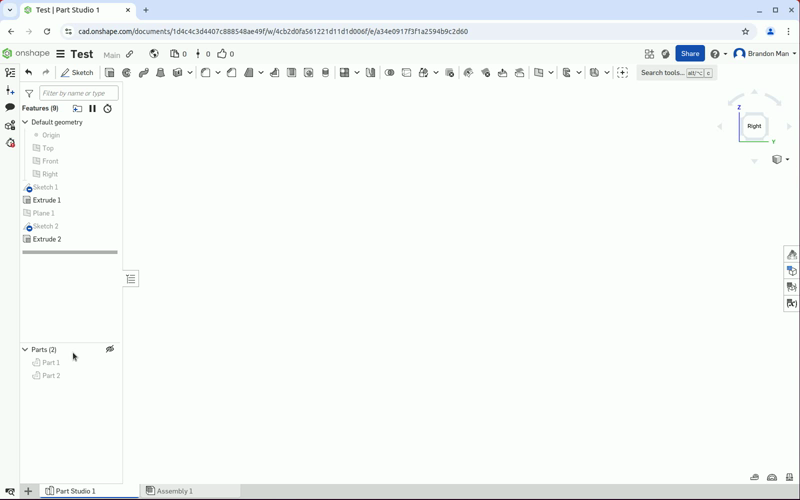
mouse_move(73, 352)
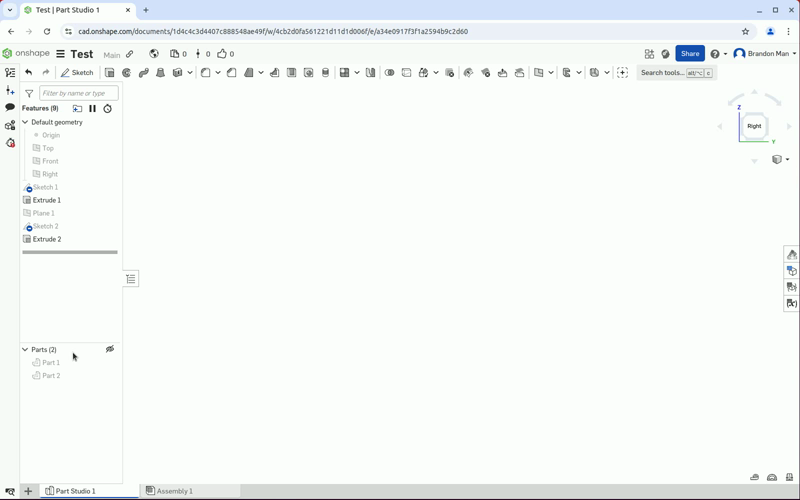
key(shift+y)
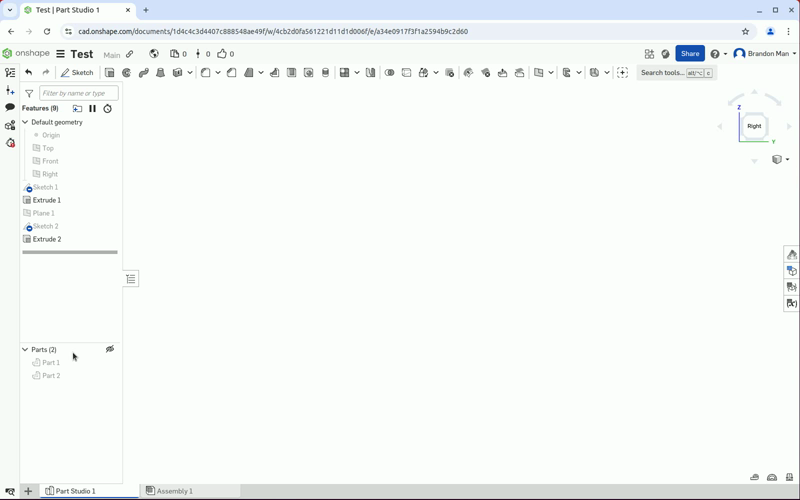
key(shift+s)
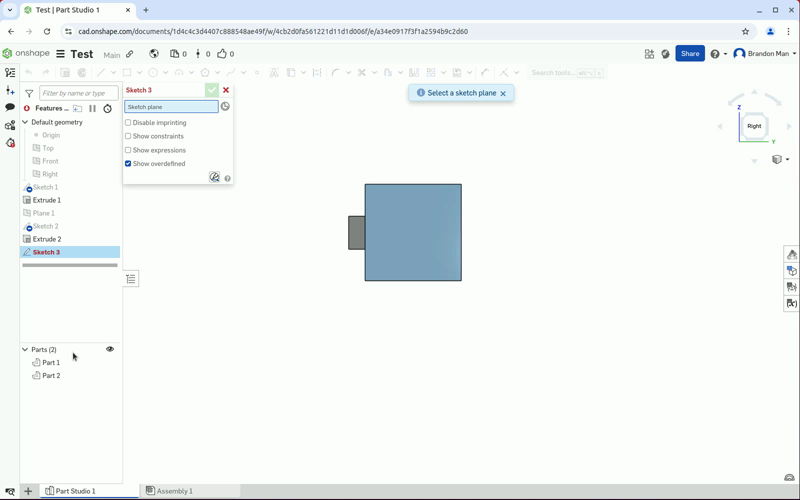
mouse_move(73, 176)
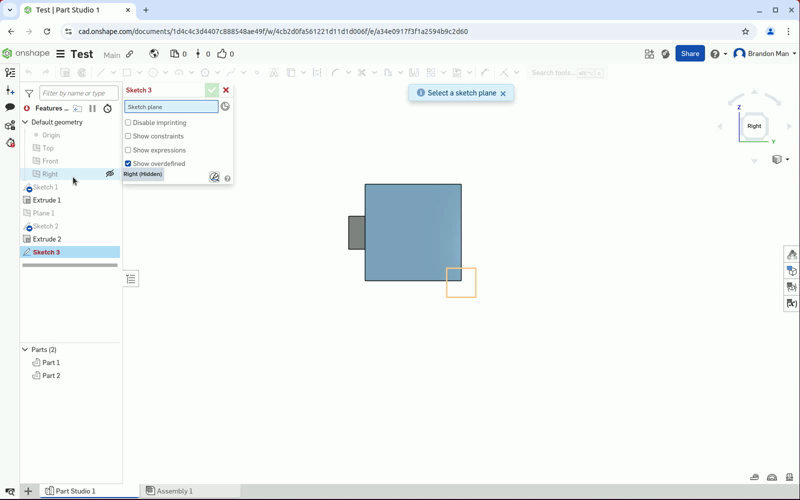
click(73, 176)
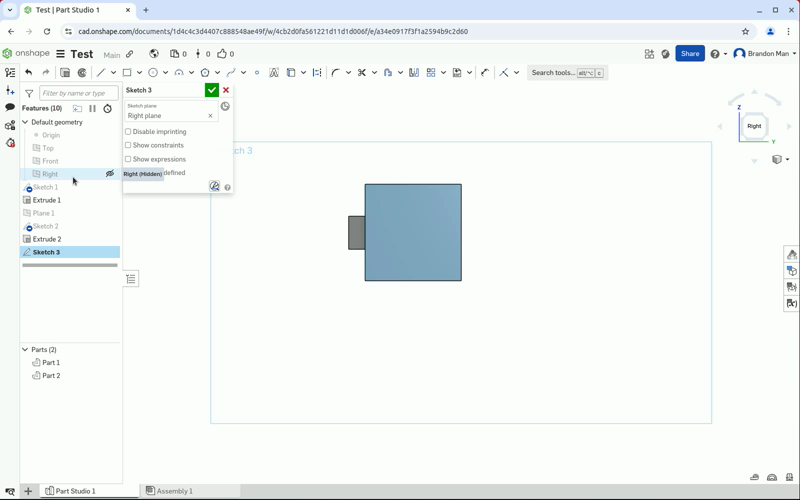
mouse_move(73, 352)
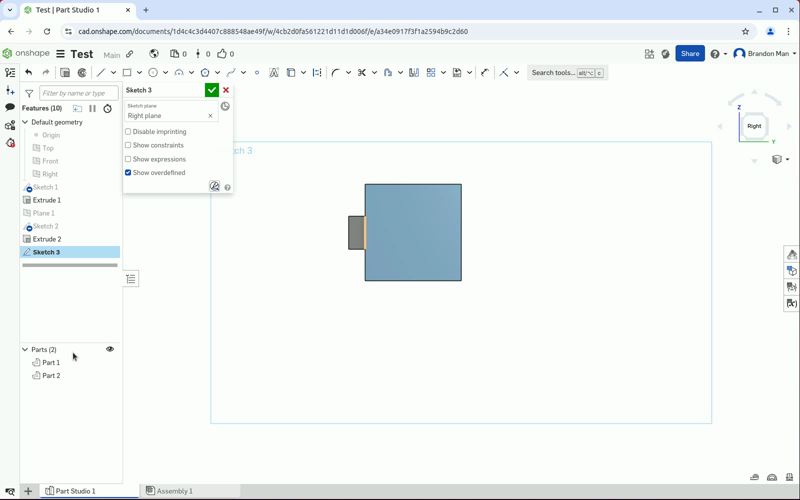
key(y)
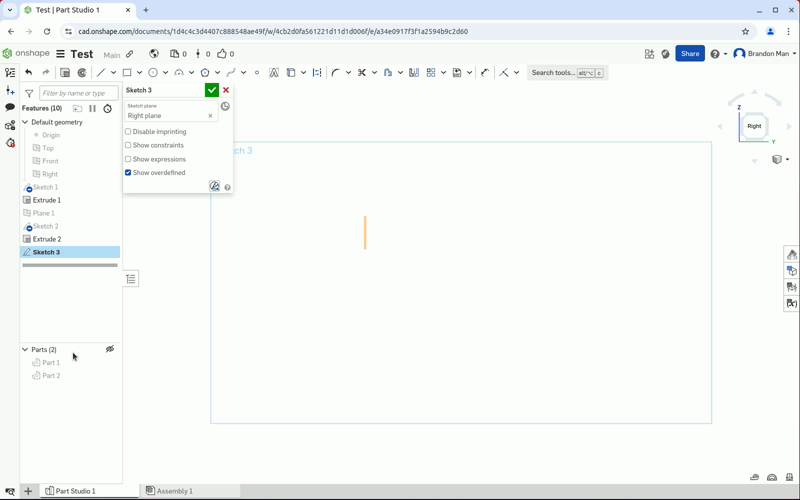
key(c)
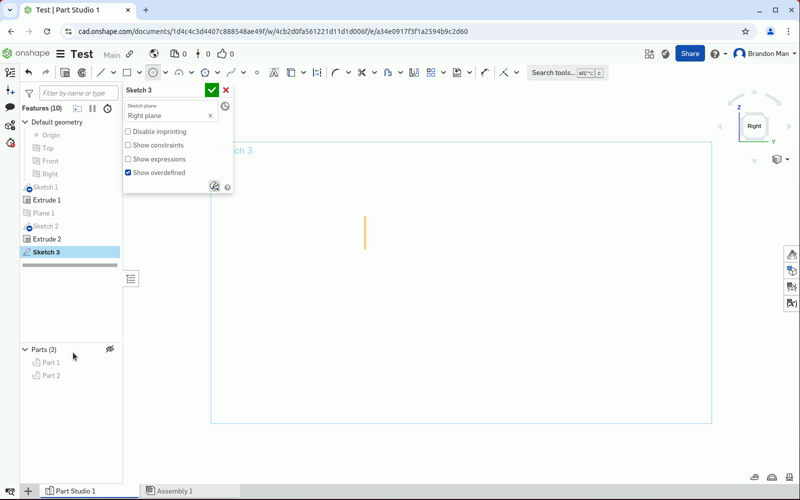
key_down(shift)
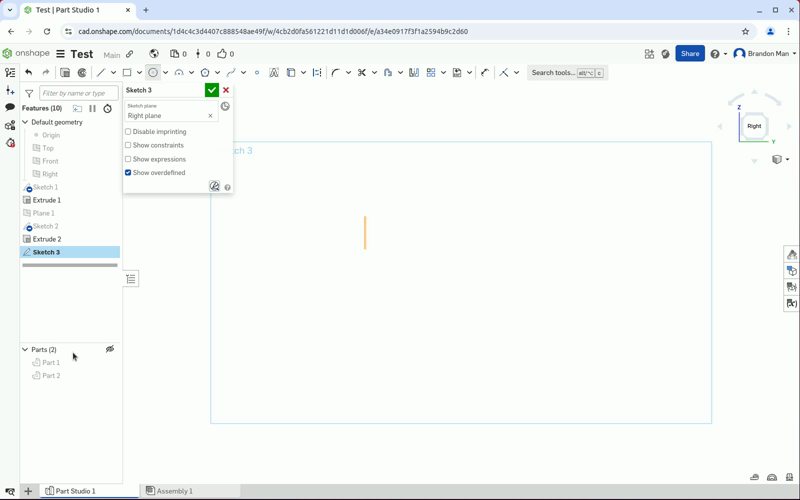
mouse_move(412, 232)
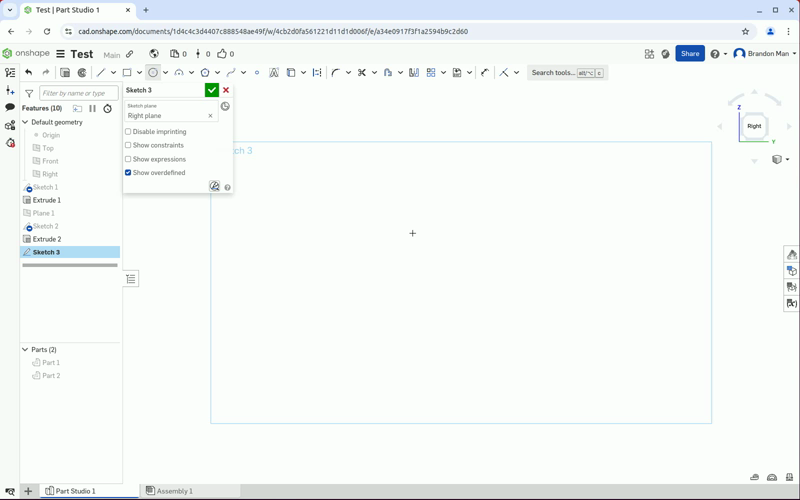
click(412, 232)
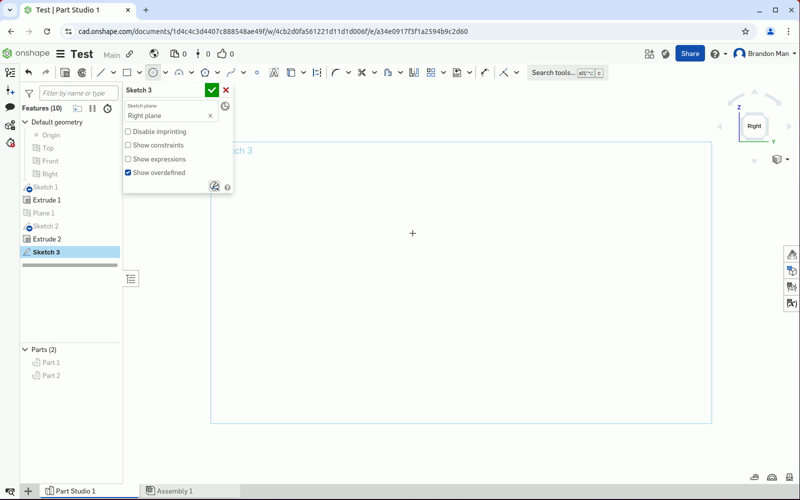
key_up(shift)
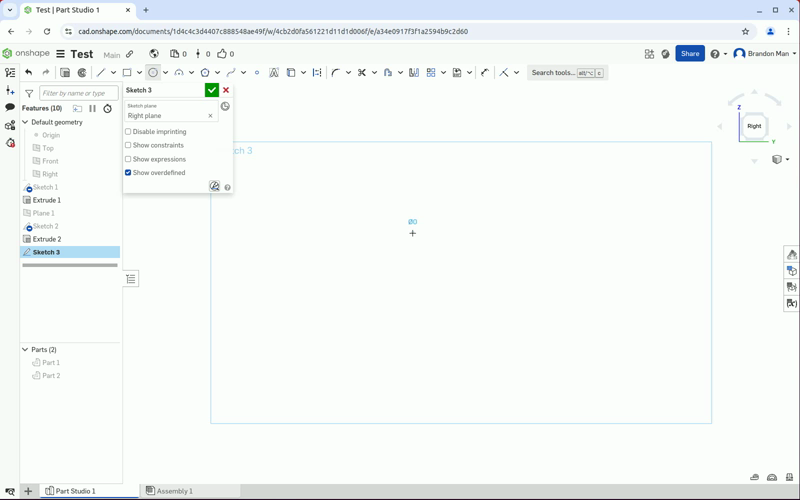
mouse_move(429, 232)
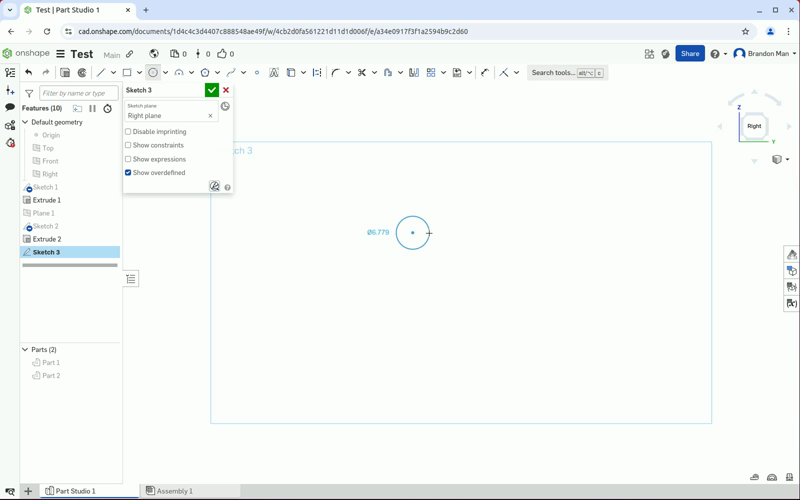
click(429, 232)
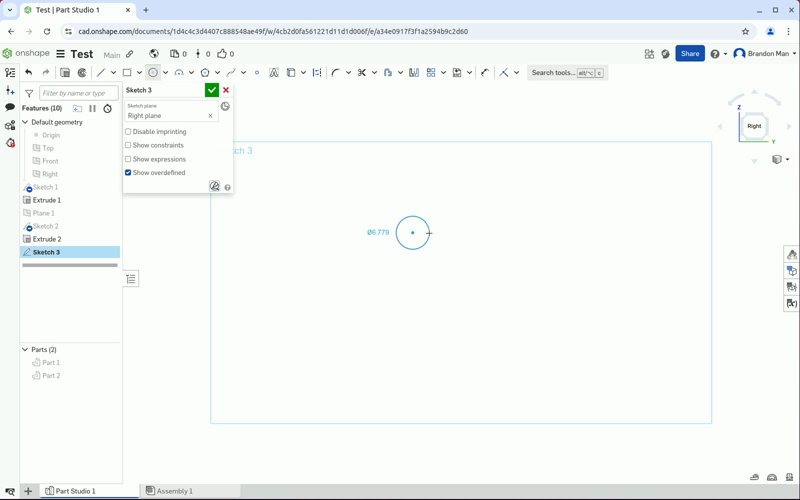
key(esc)
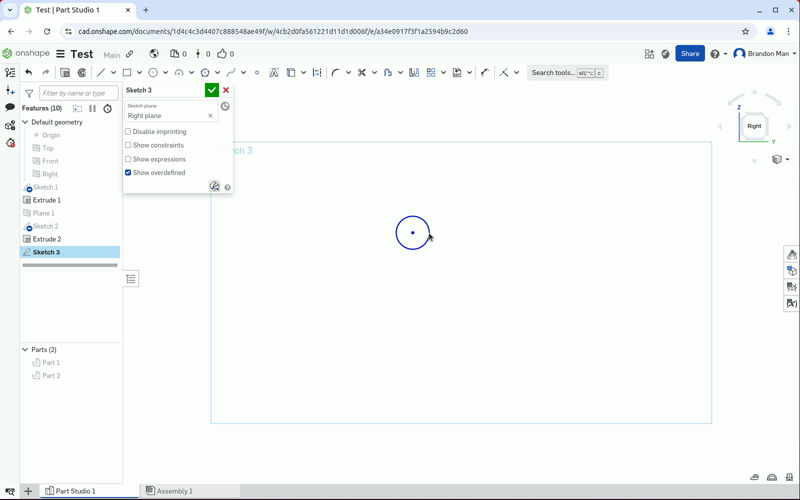
mouse_move(427, 232)
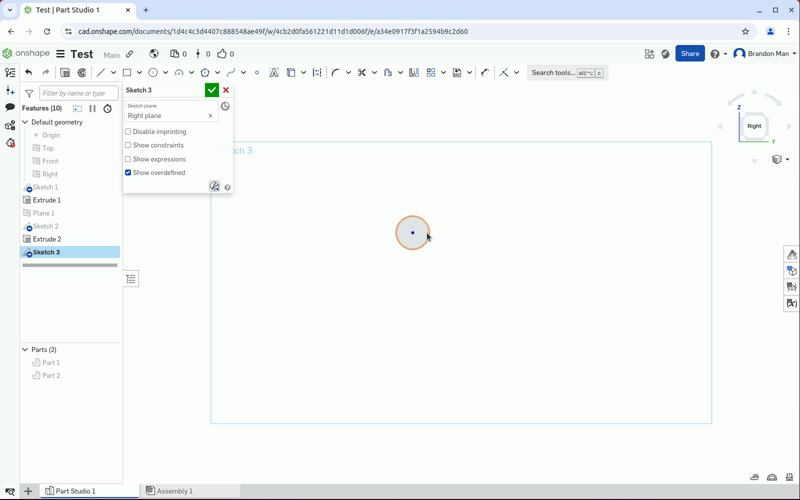
scroll(6)
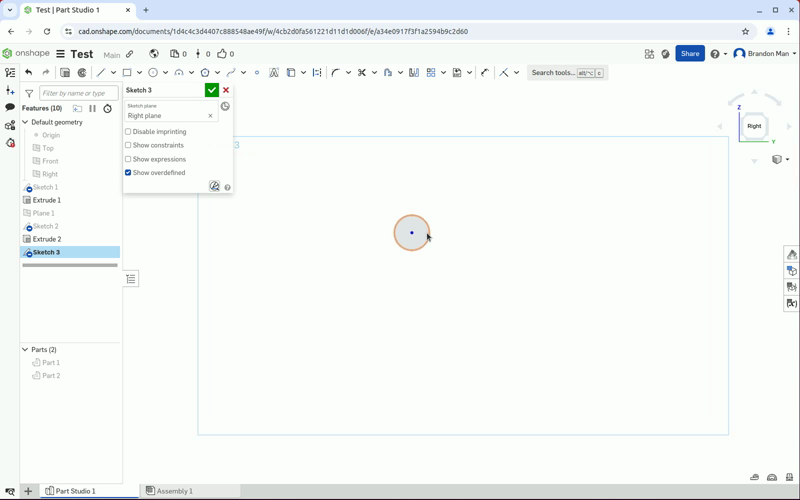
scroll(6)
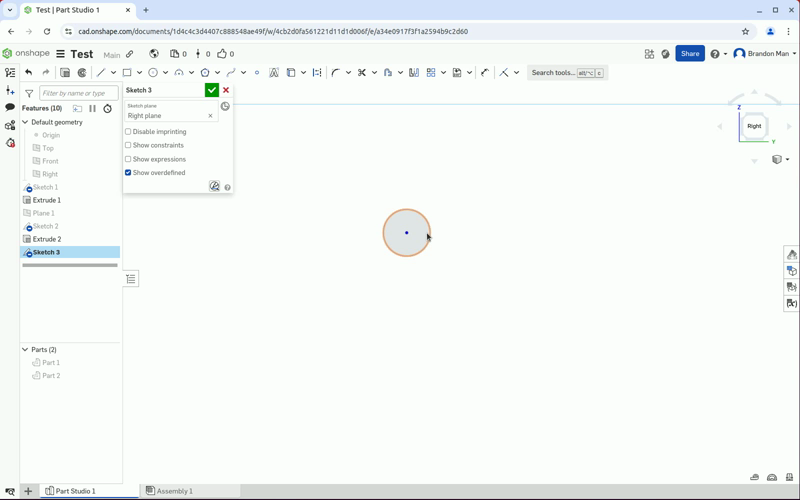
scroll(6)
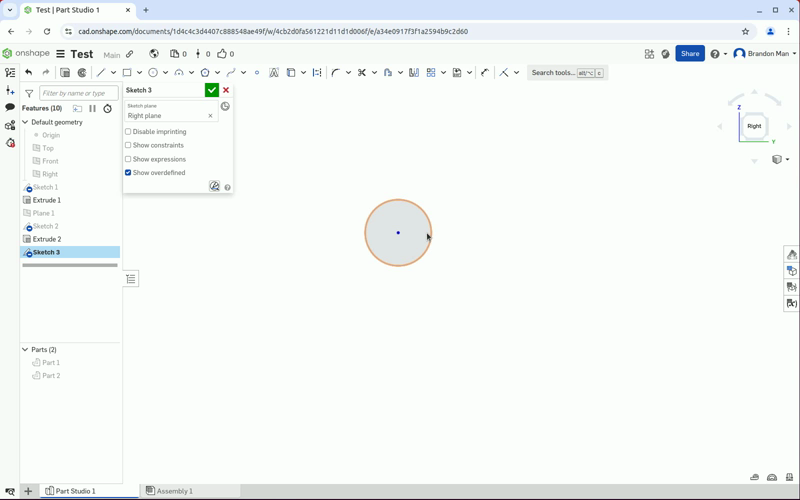
scroll(6)
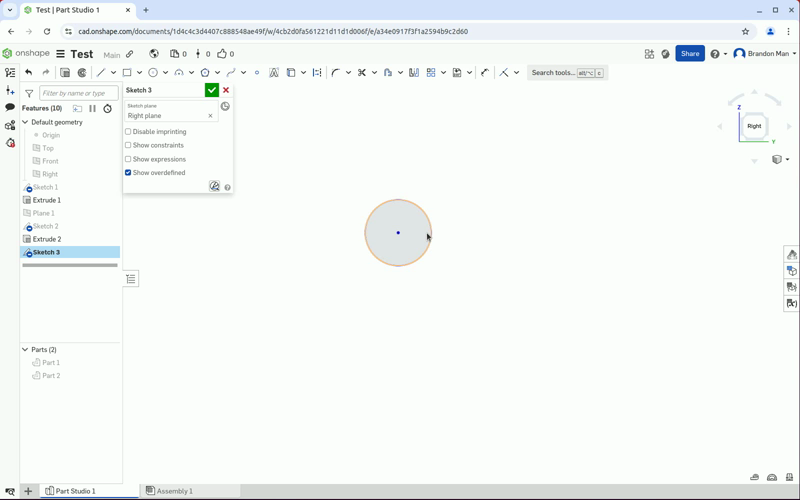
scroll(6)
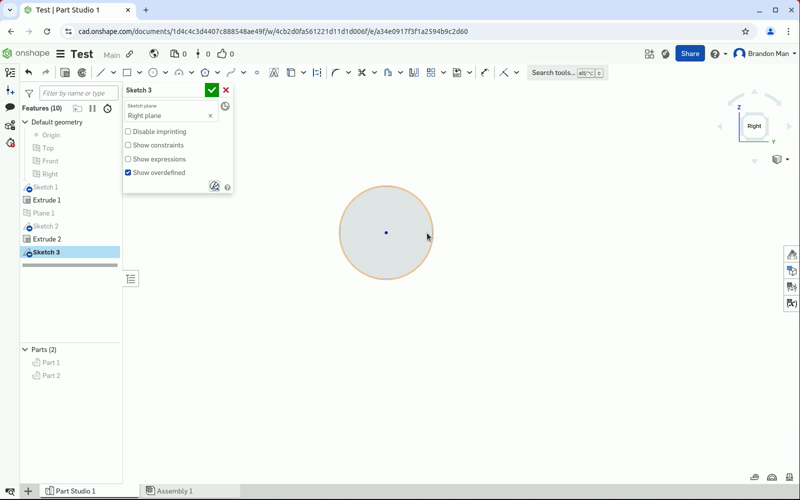
scroll(6)
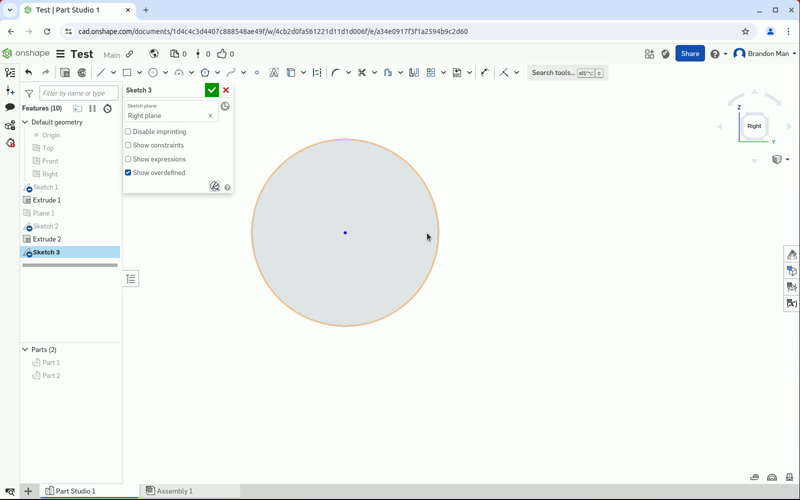
scroll(6)
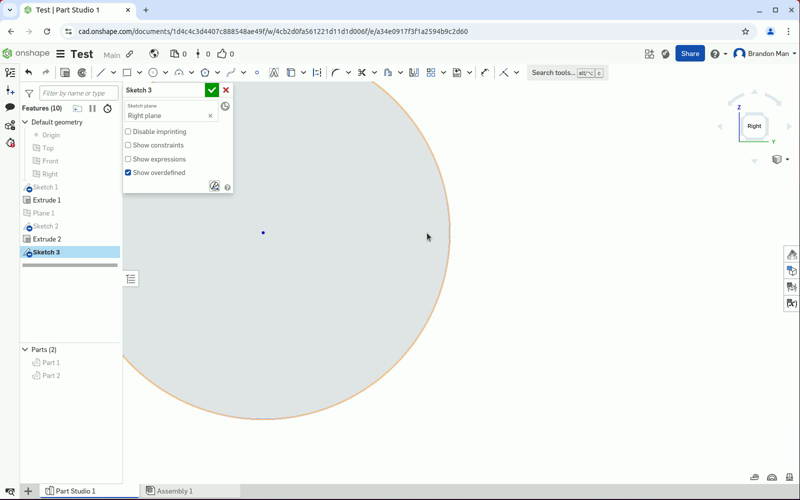
click(427, 232)
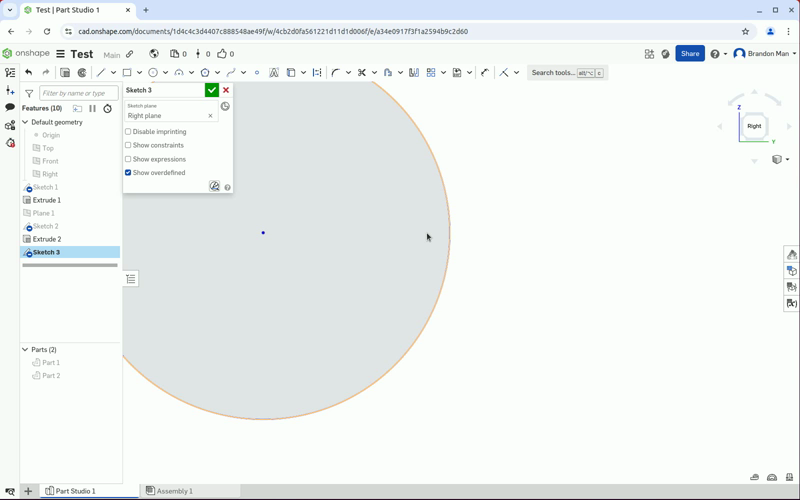
scroll(-6)
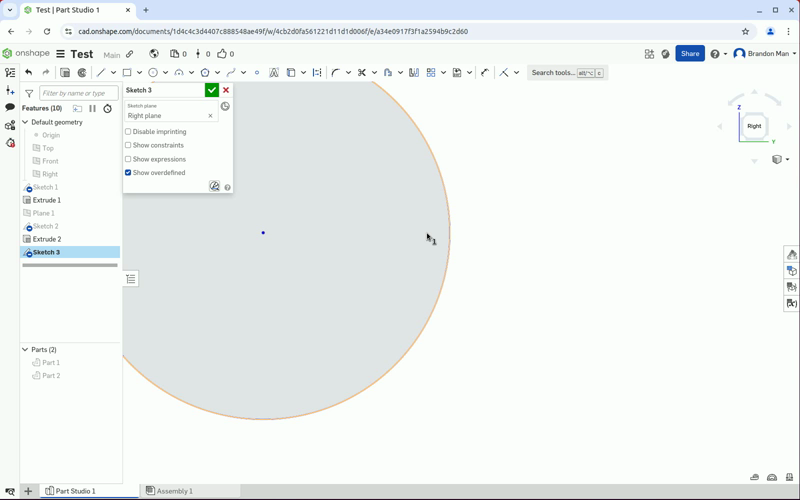
scroll(-6)
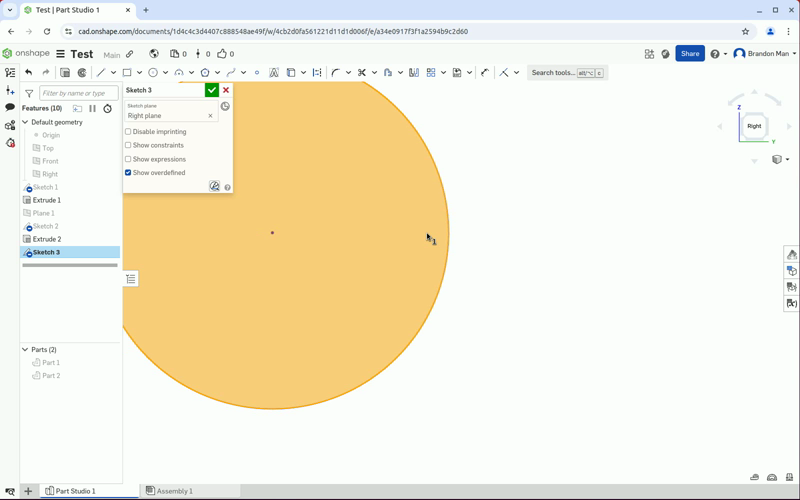
scroll(-6)
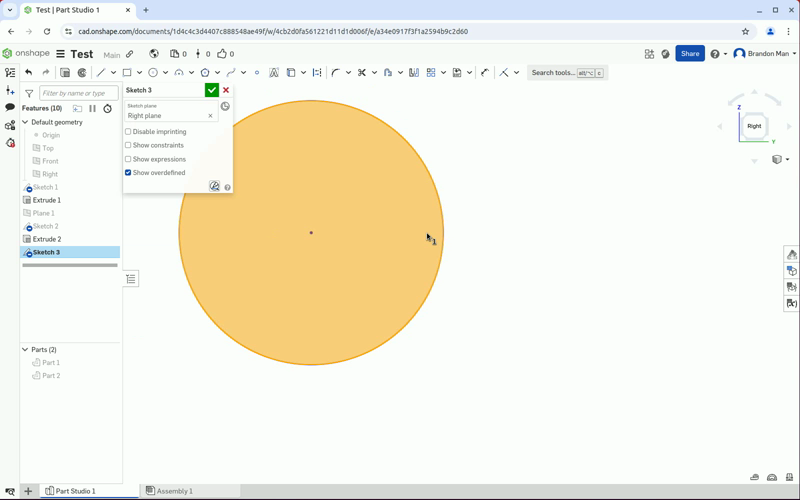
scroll(-6)
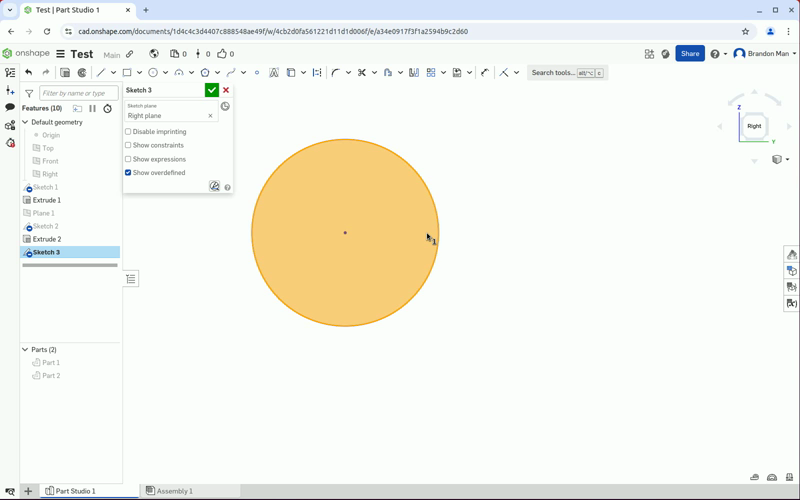
scroll(-6)
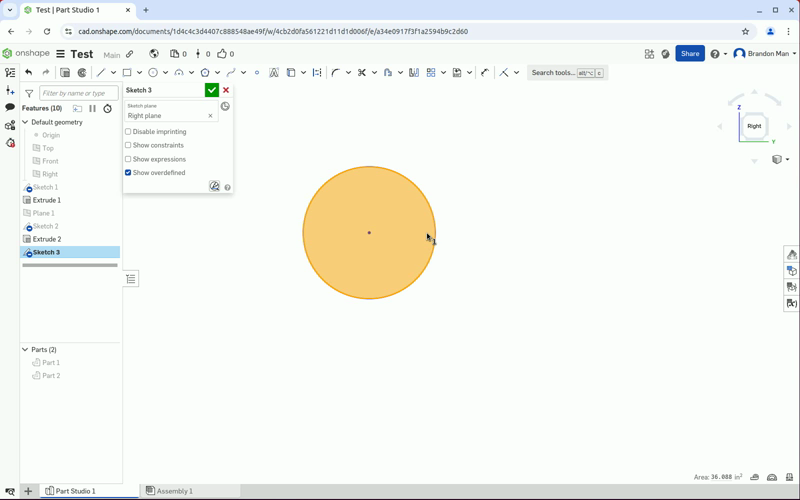
scroll(-6)
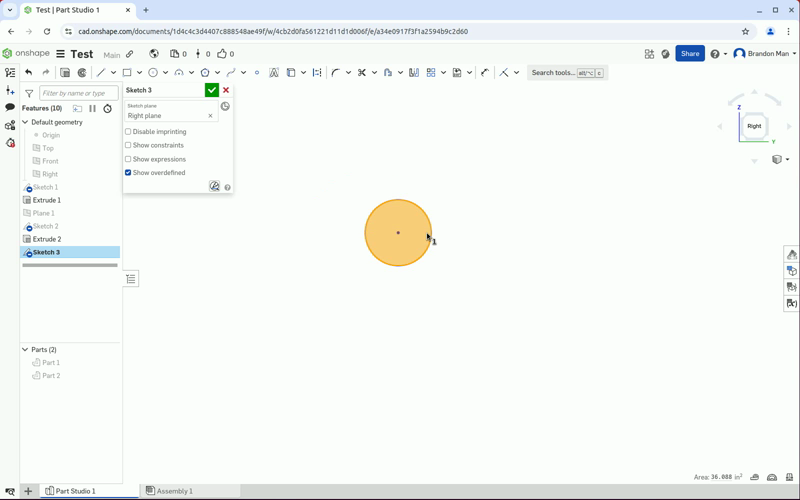
scroll(-6)
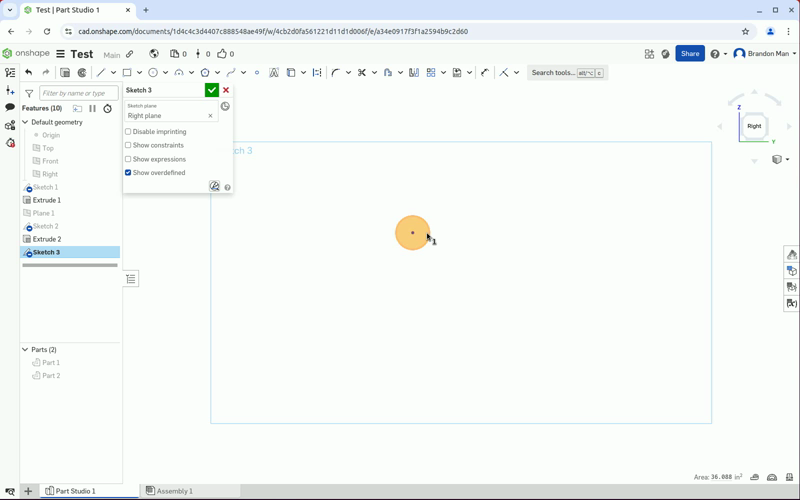
mouse_move(73, 352)
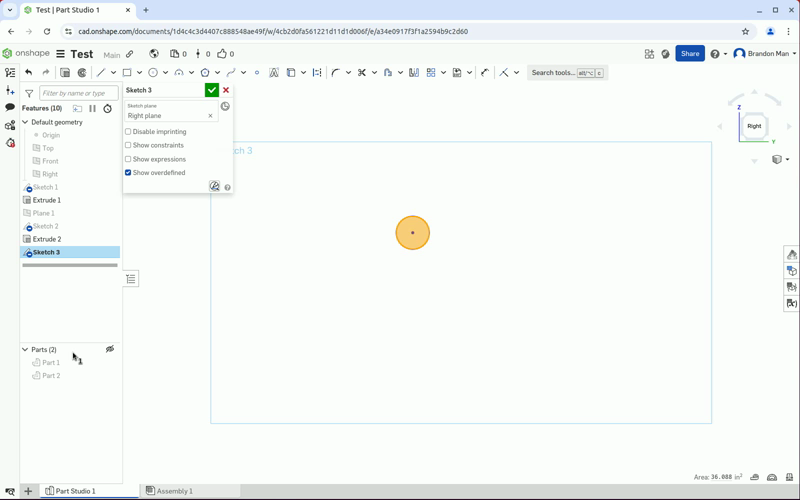
key(shift+y)
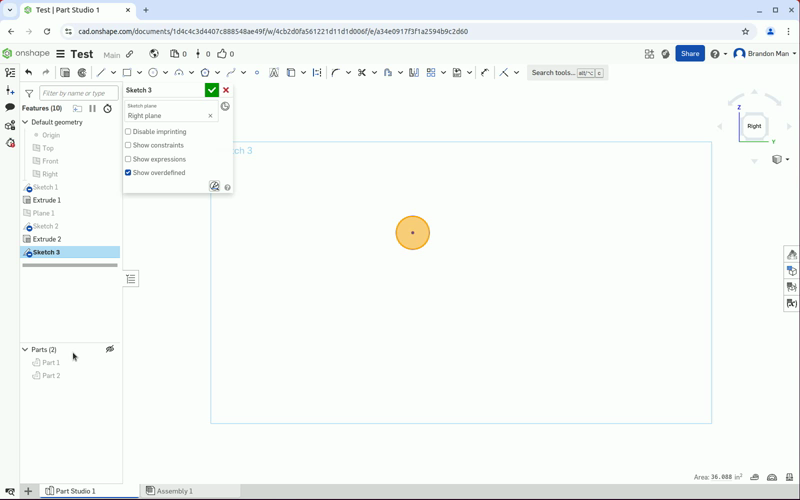
key(shift+e)
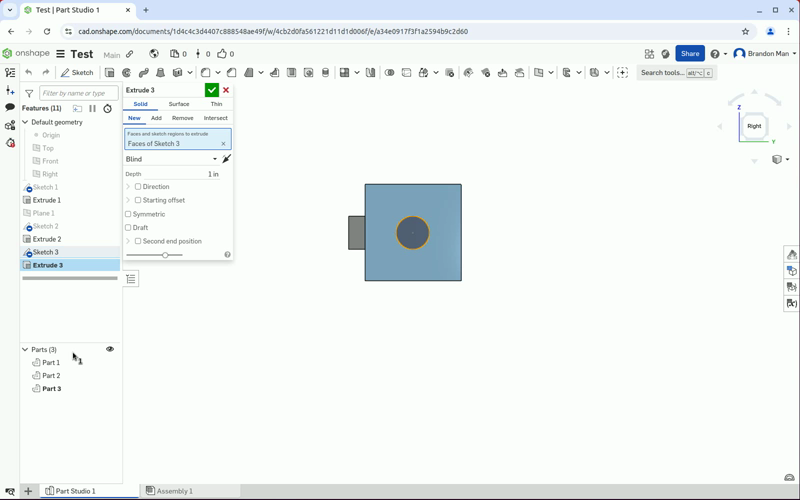
mouse_move(143, 106)
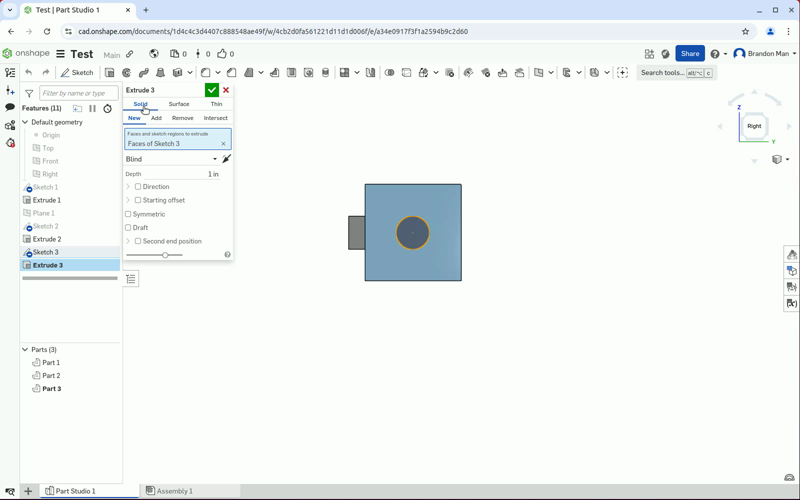
click(143, 106)
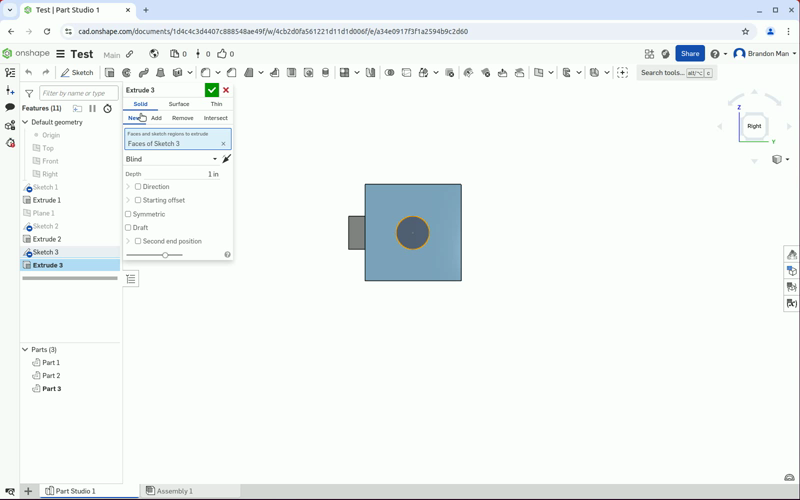
mouse_move(137, 120)
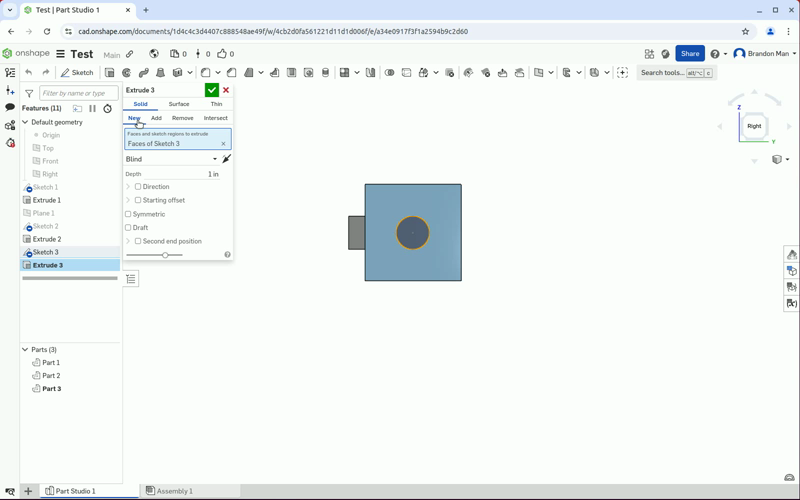
click(137, 120)
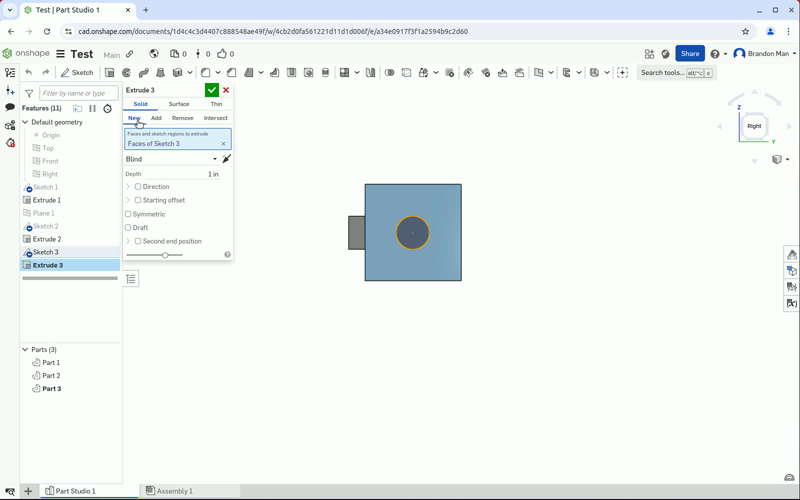
key(tab, 4)
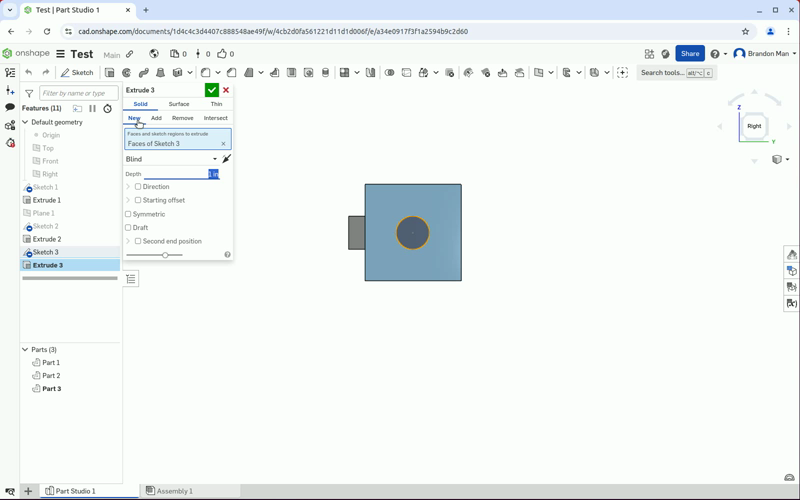
text(3.37)
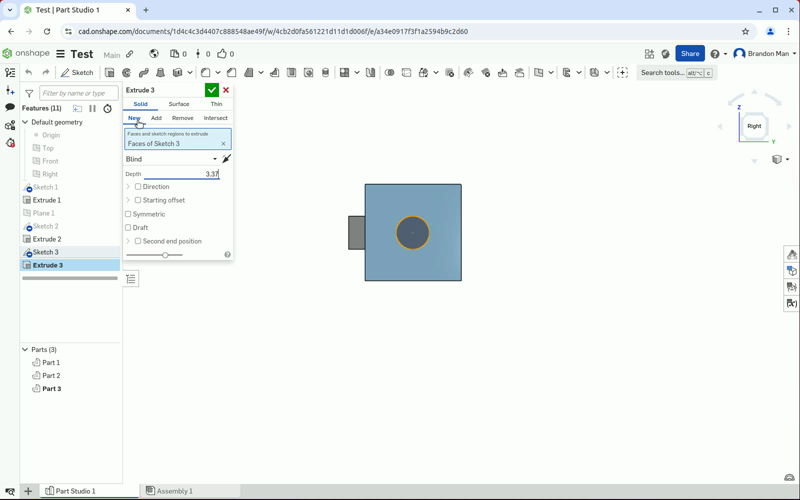
key(enter)
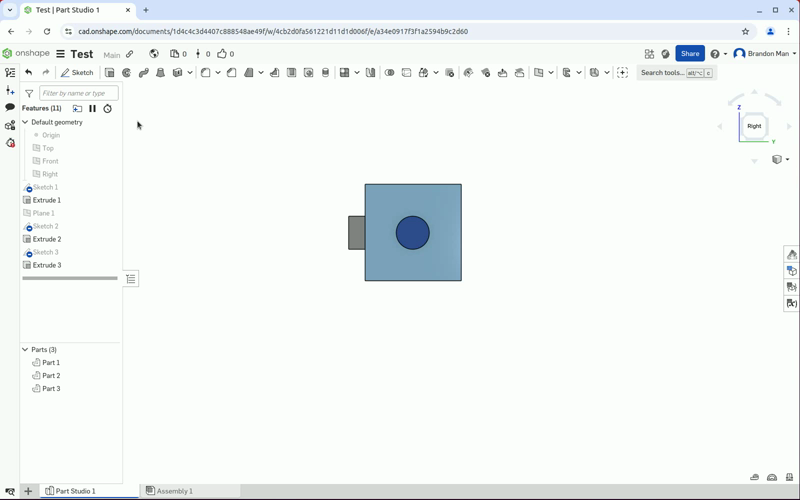
key(shift+h)
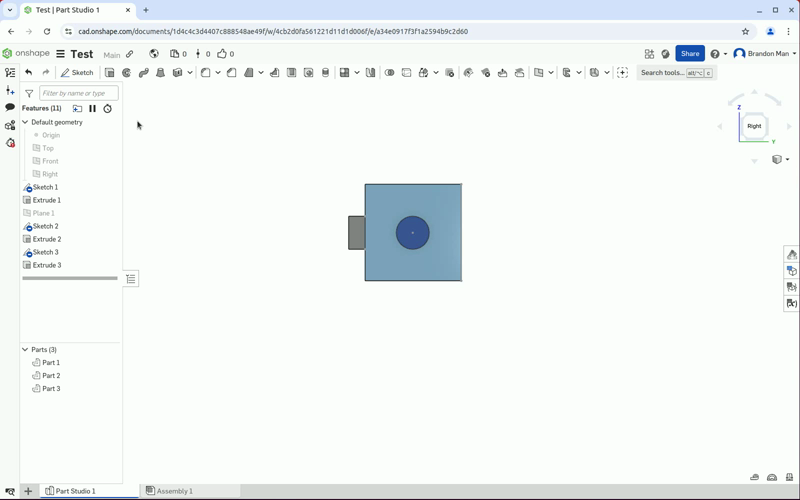
key(shift+h)
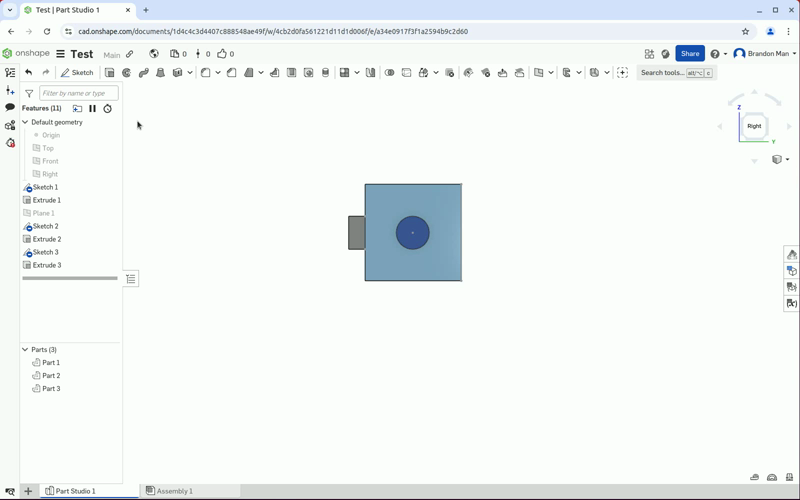
key(shift+7)
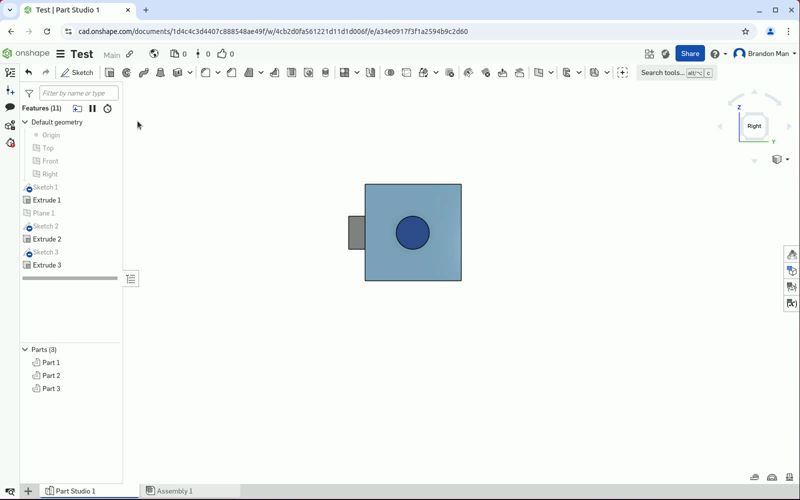
key(right, 2)
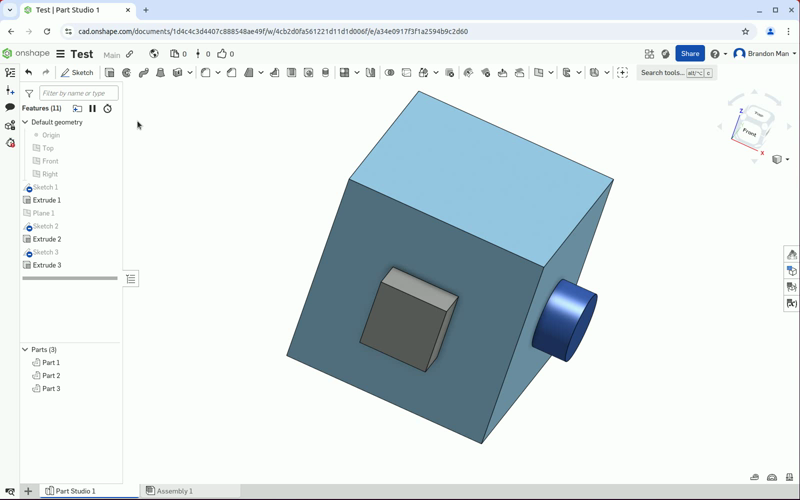
key(down, 2)
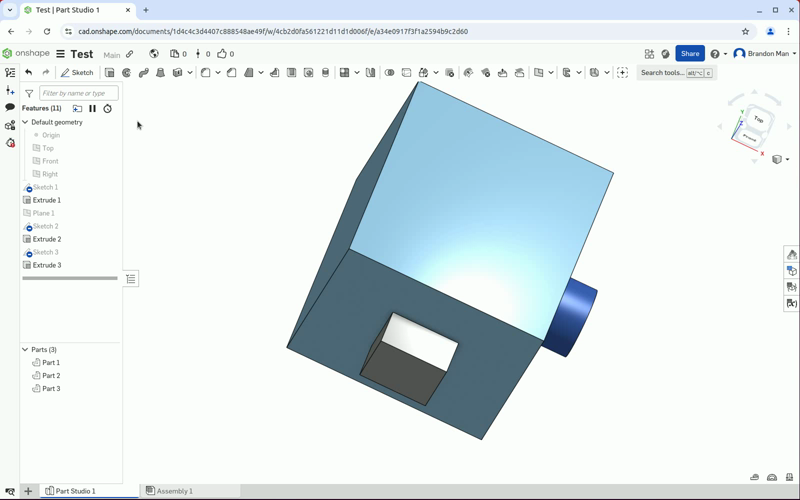
key(up, 2)
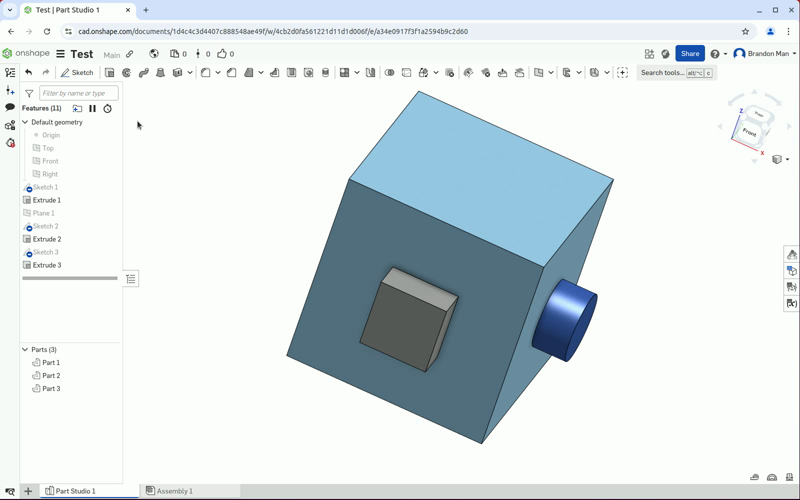
key(left, 2)
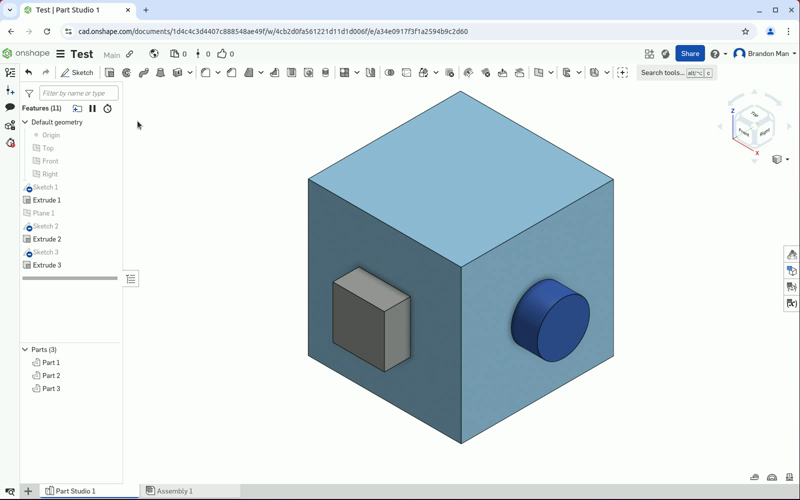
mouse_move(73, 189)
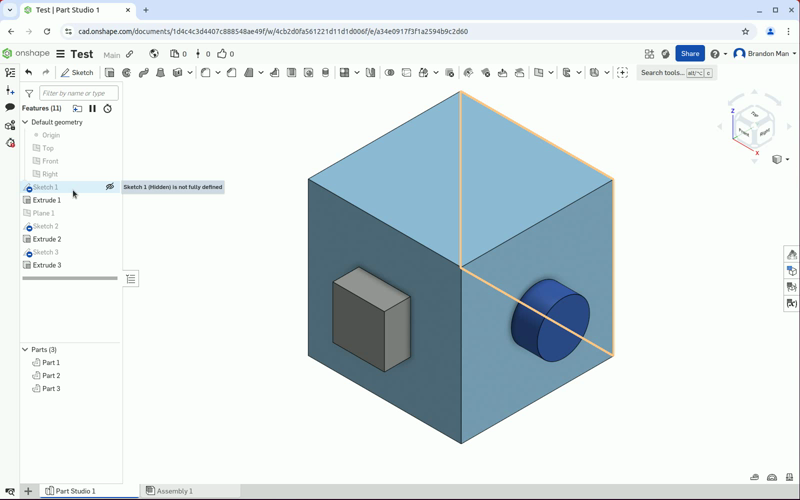
click(73, 189)